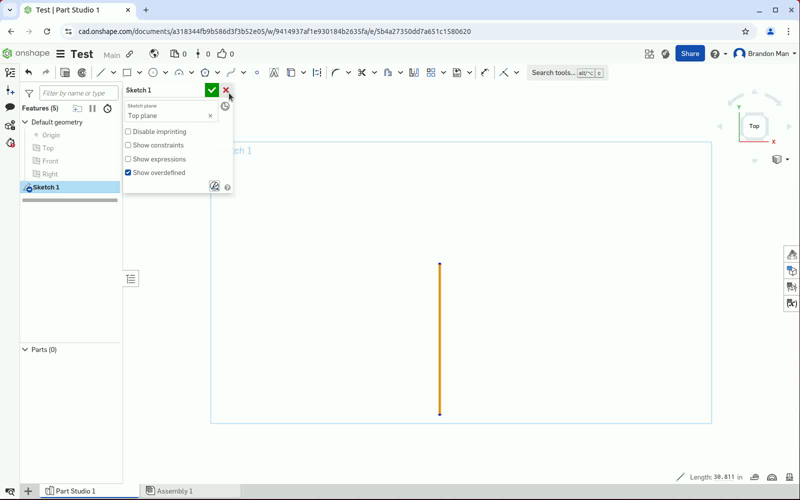
key(shift+h)
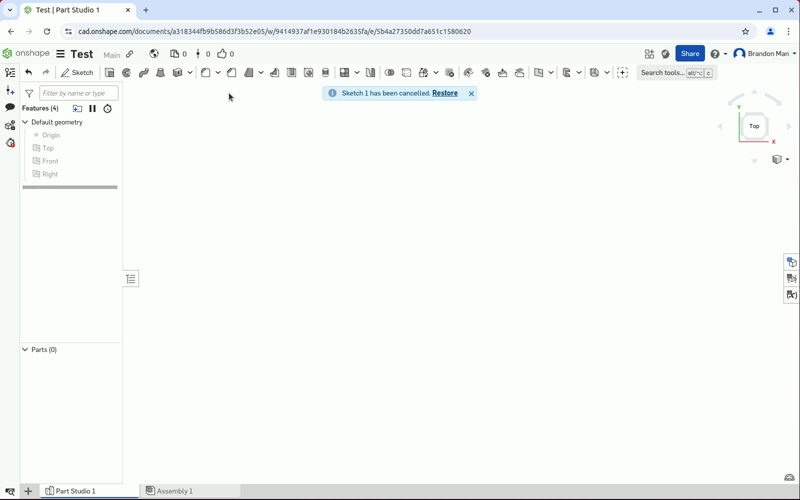
mouse_move(73, 352)
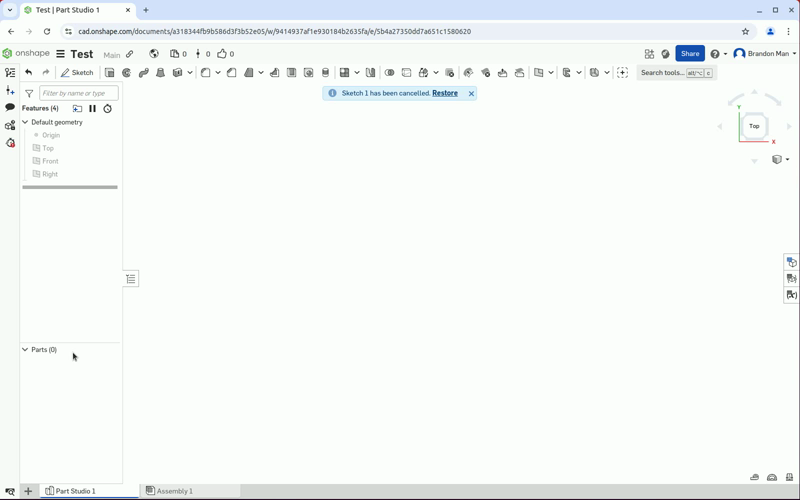
key(y)
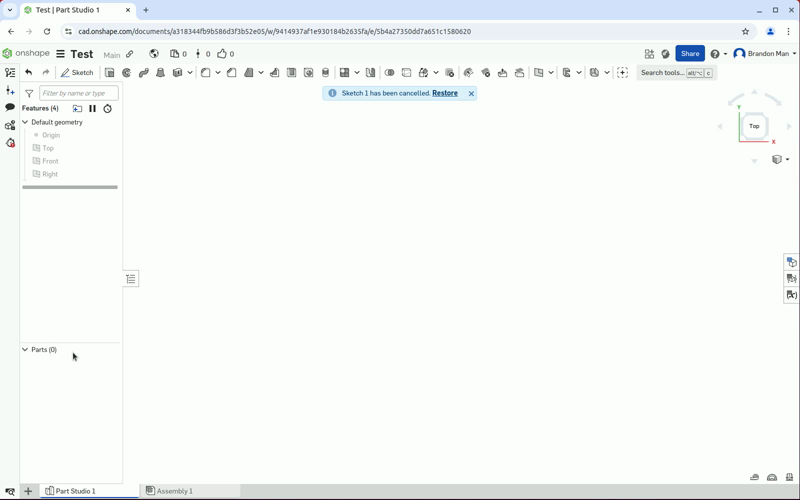
key(shift+p)
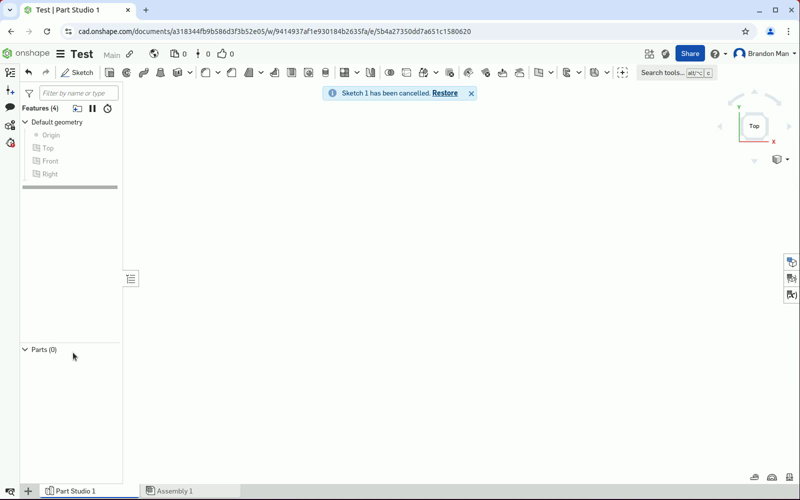
key(space)
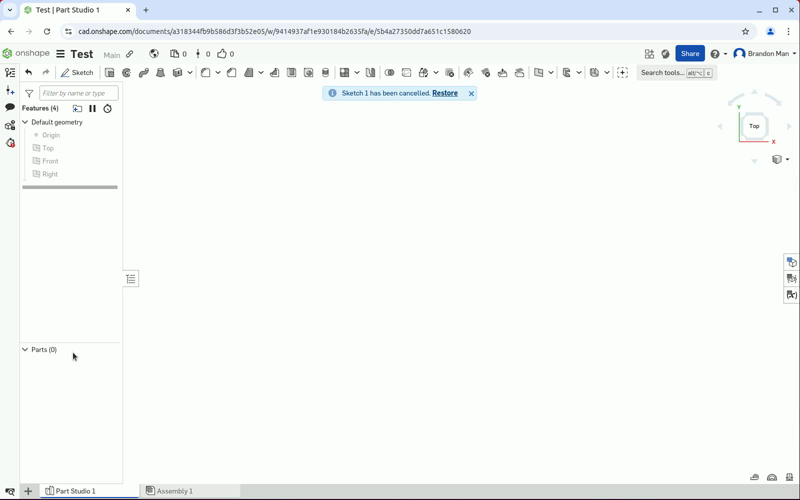
key_down(shift)
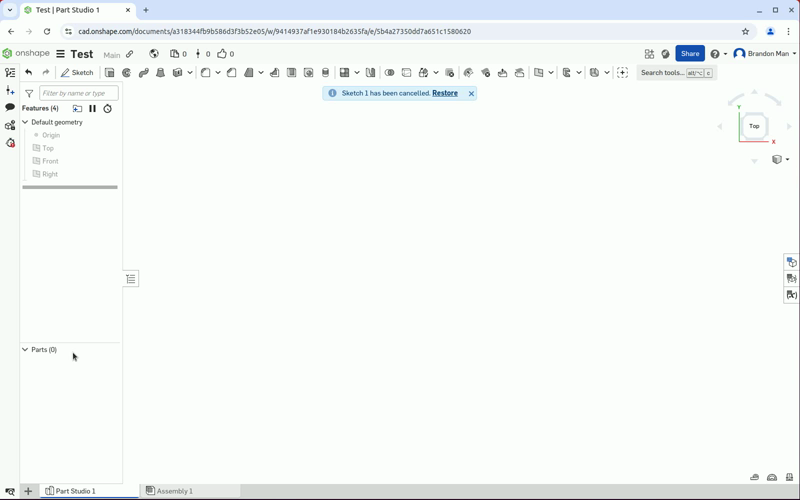
key(up)
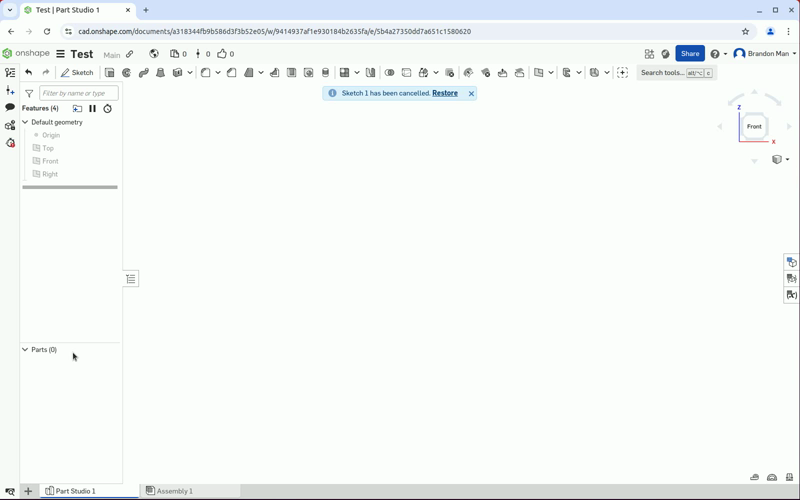
key_up(shift)
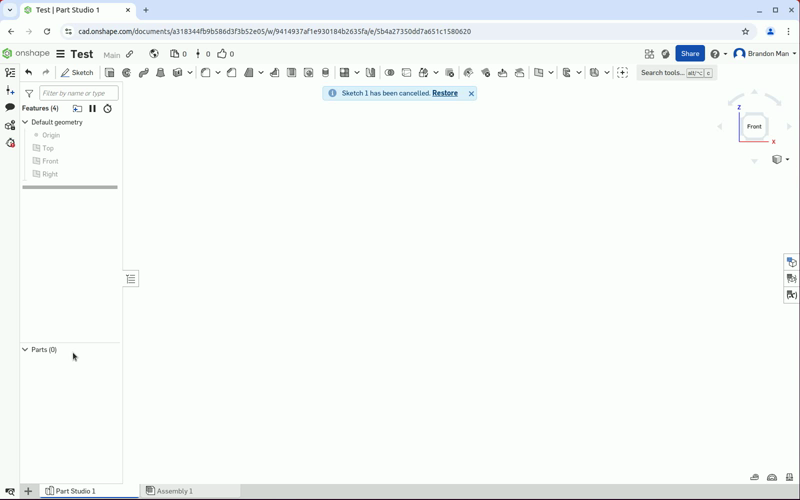
mouse_move(73, 352)
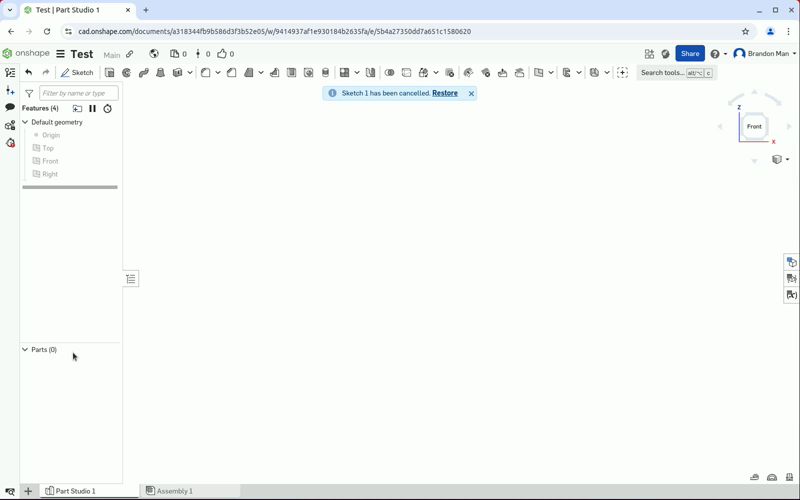
key(shift+y)
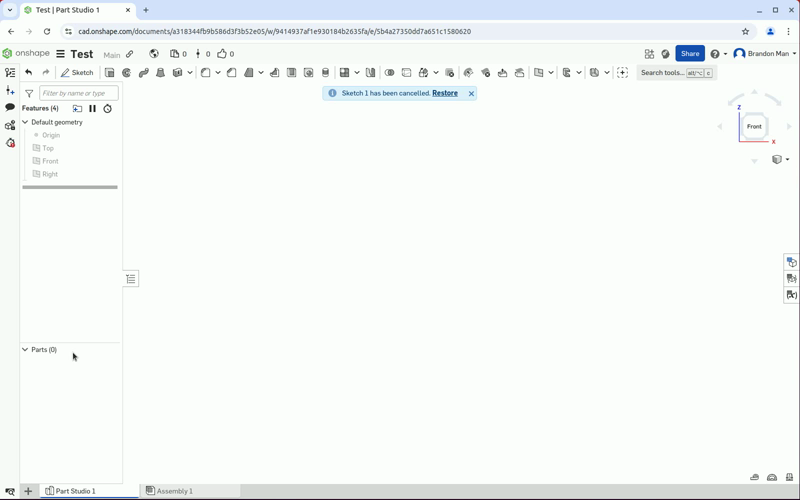
key(shift+s)
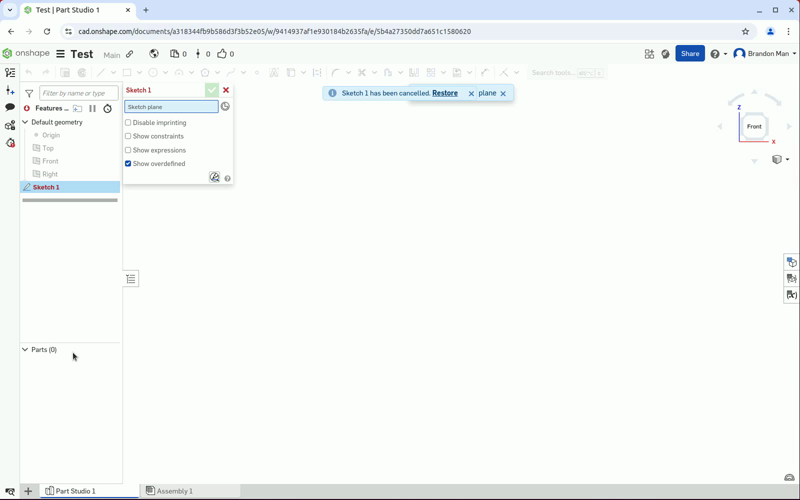
mouse_move(73, 163)
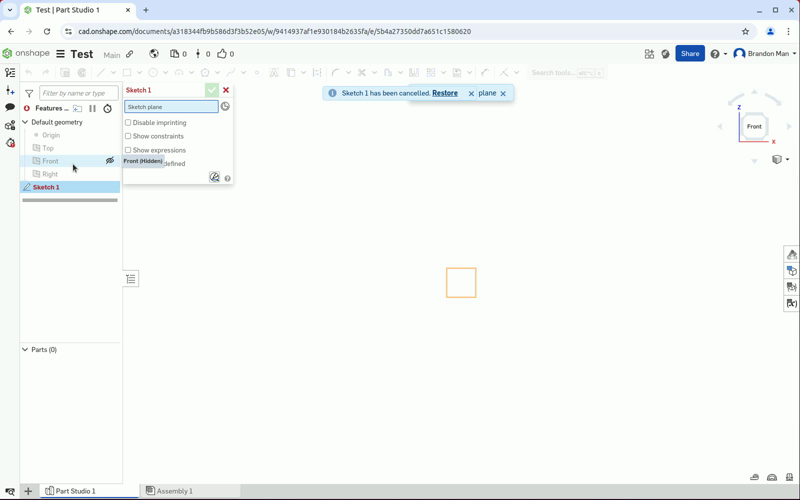
click(73, 163)
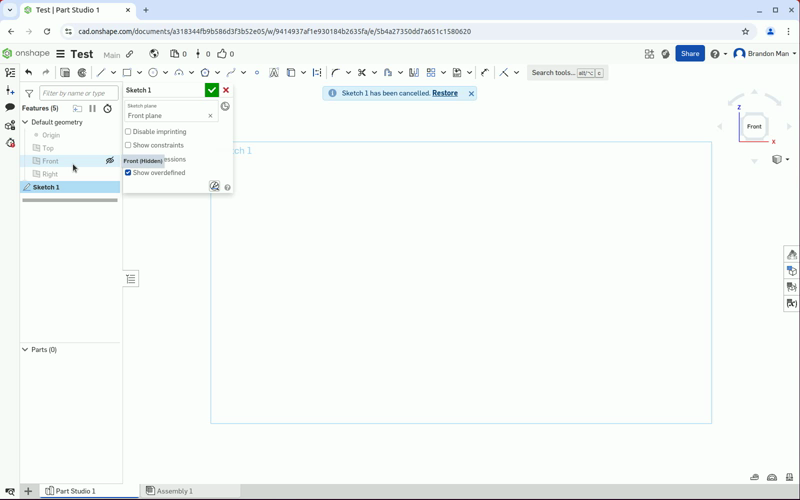
mouse_move(73, 352)
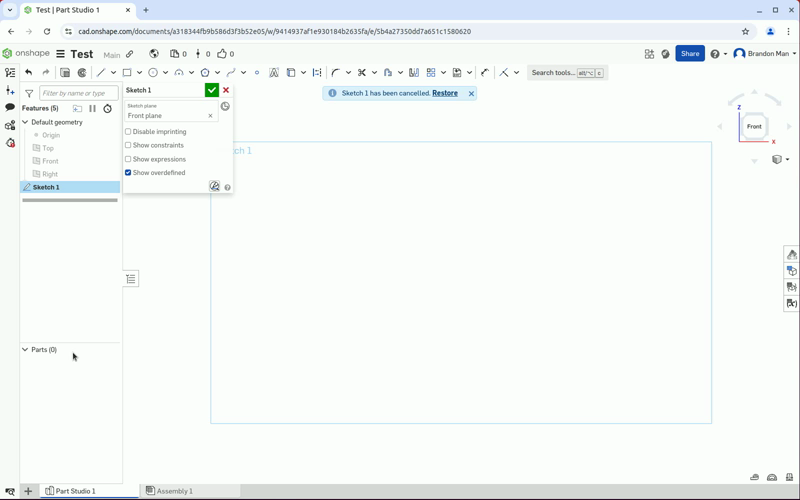
key(y)
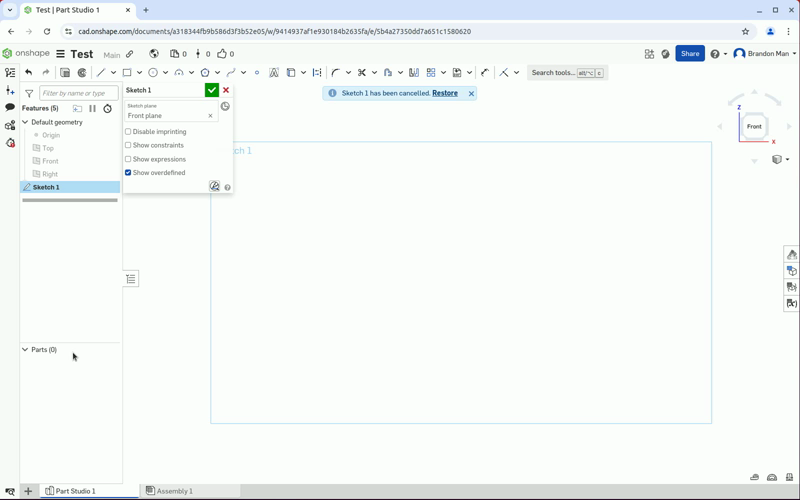
key(l)
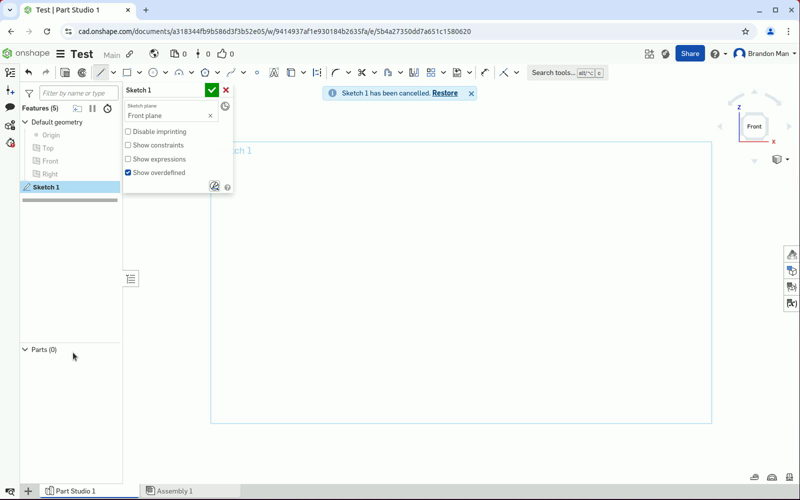
key_down(shift)
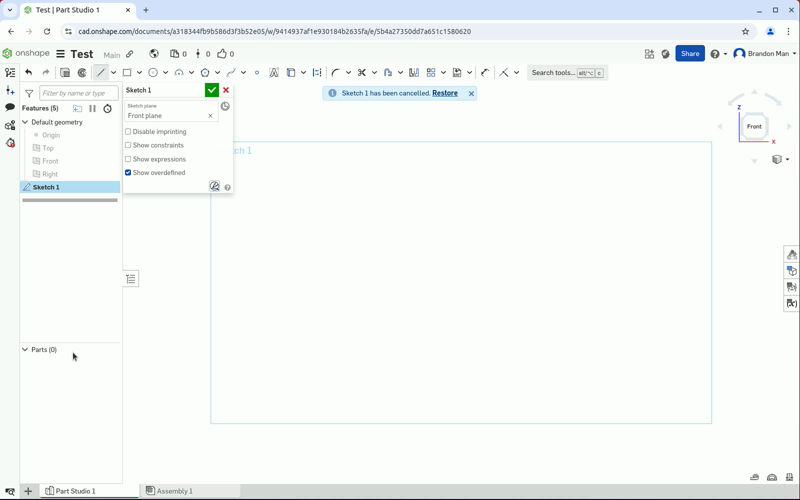
mouse_move(348, 357)
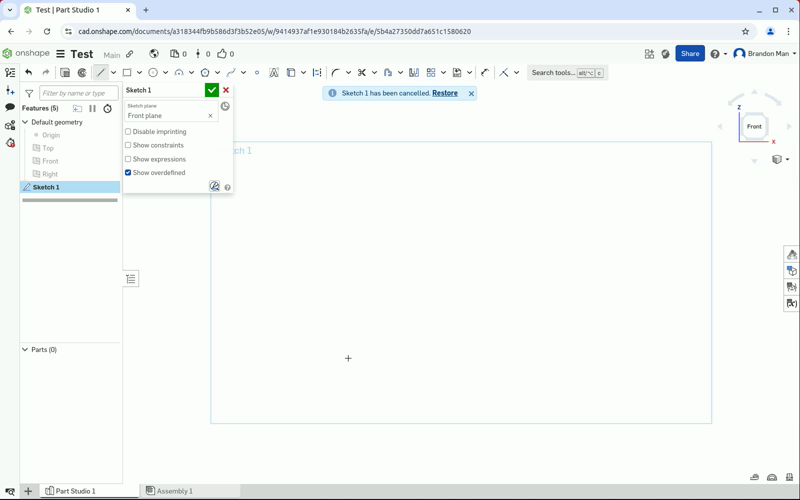
click(348, 357)
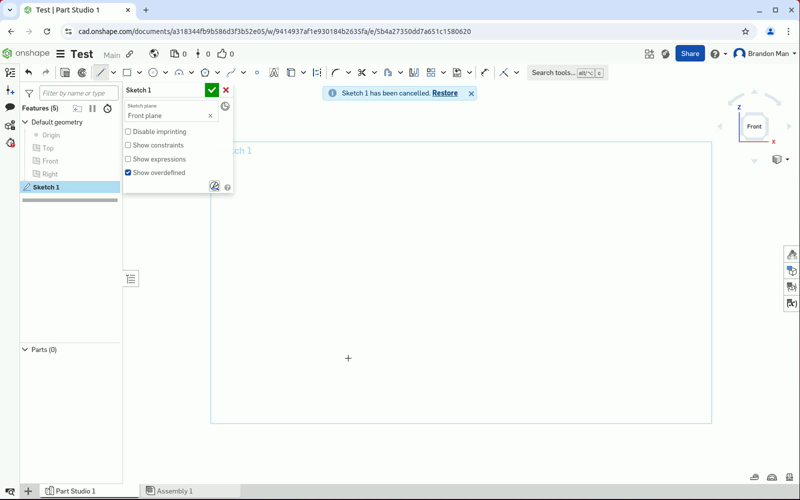
key_up(shift)
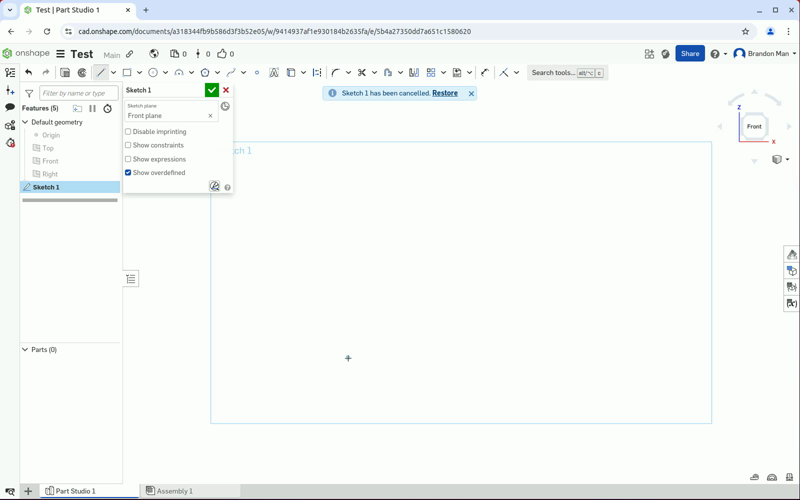
key_down(shift)
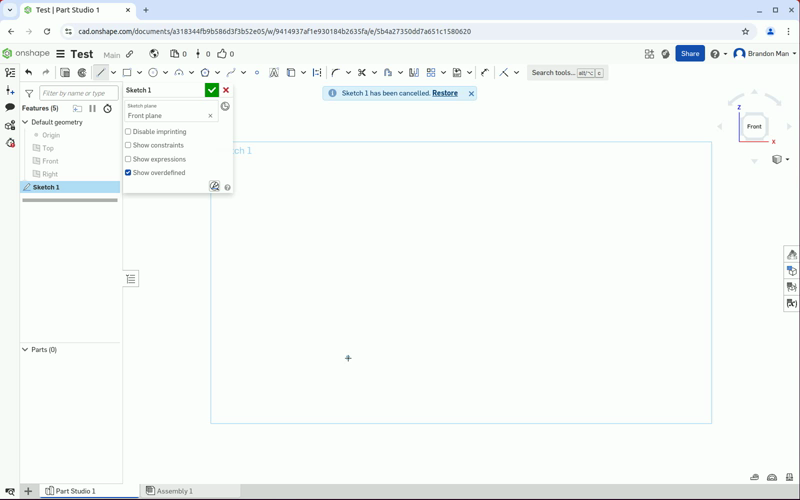
mouse_move(572, 357)
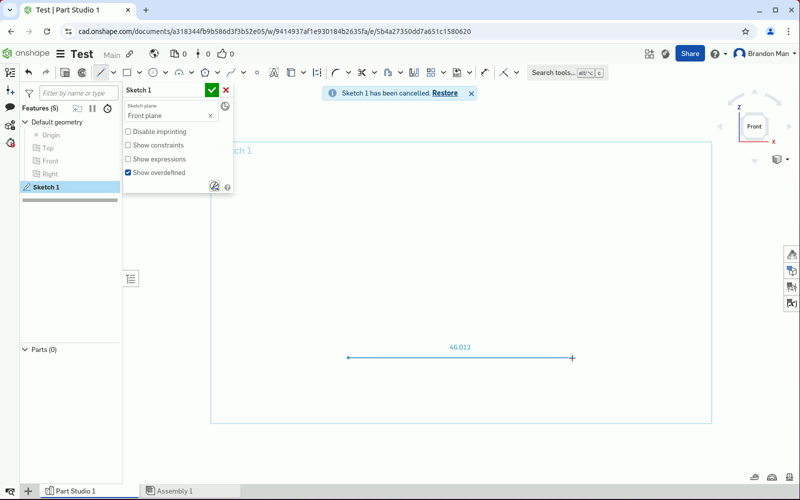
click(572, 357)
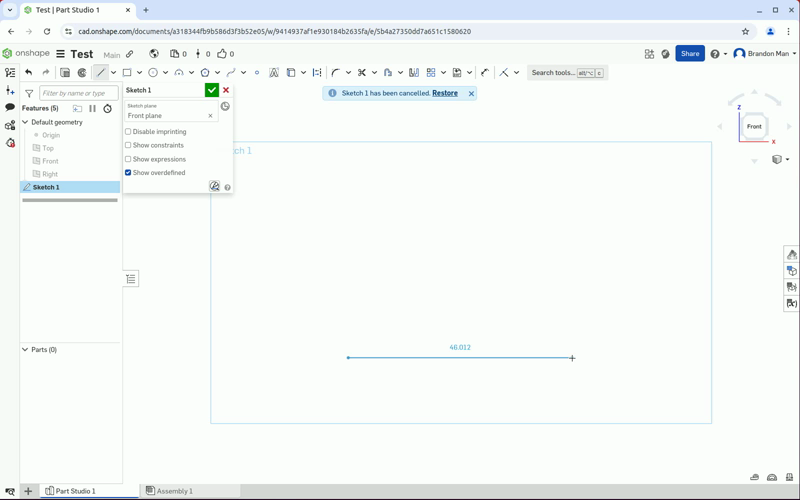
key_up(shift)
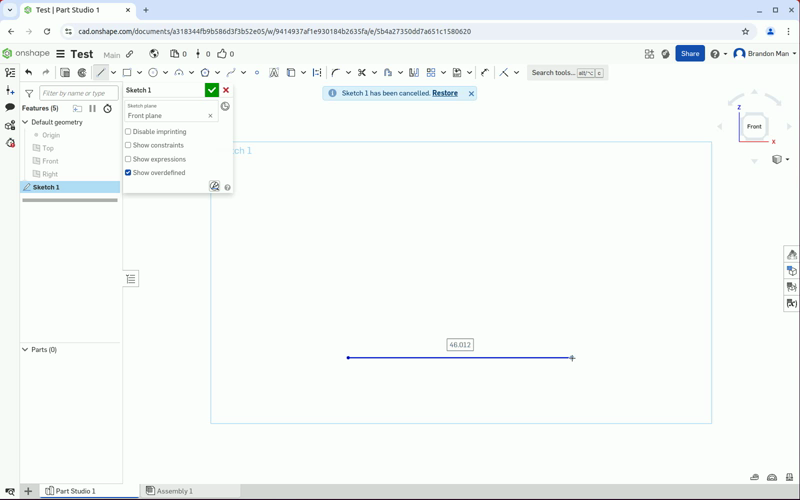
key_down(shift)
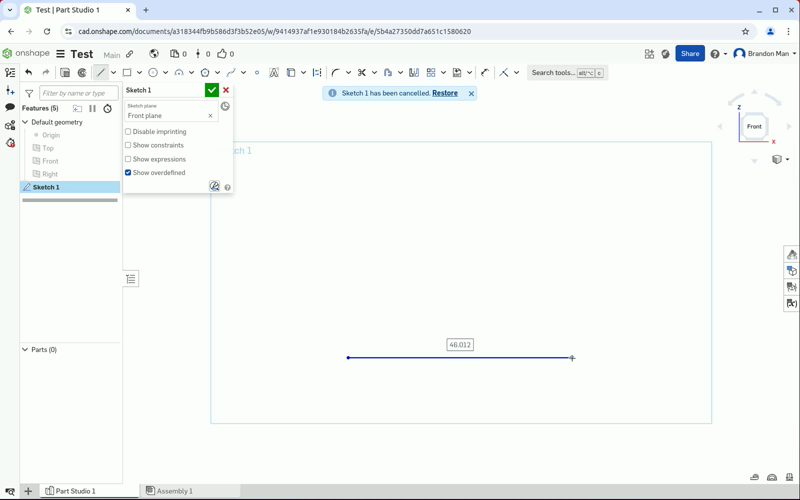
mouse_move(572, 209)
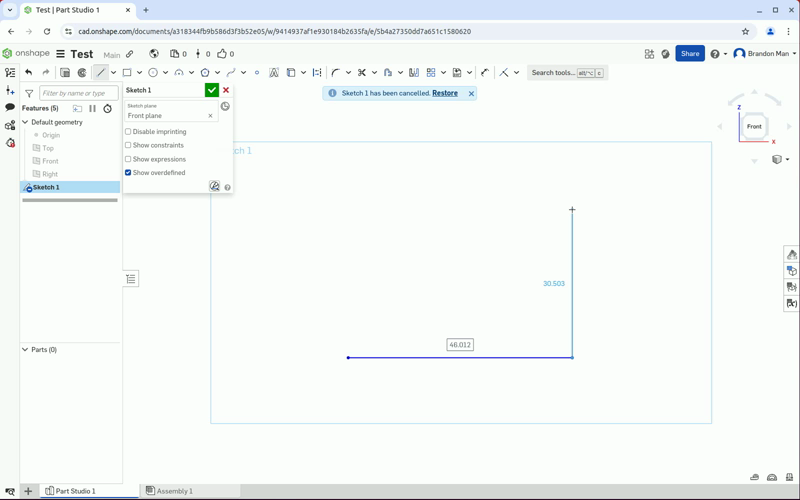
click(572, 209)
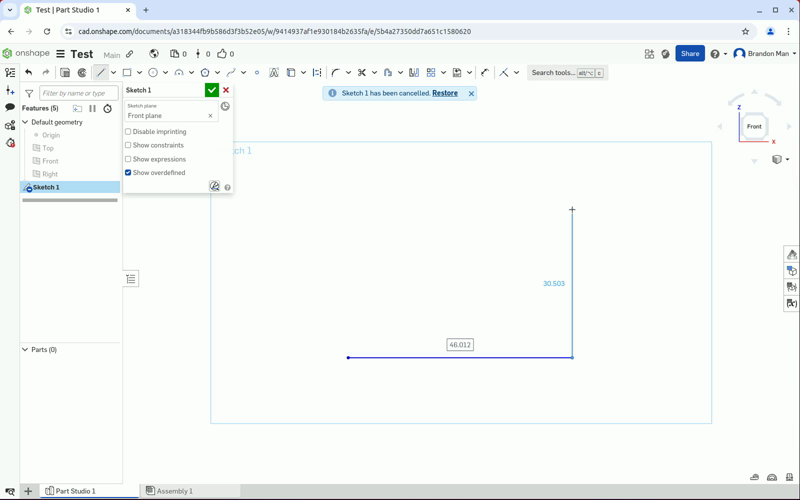
key_up(shift)
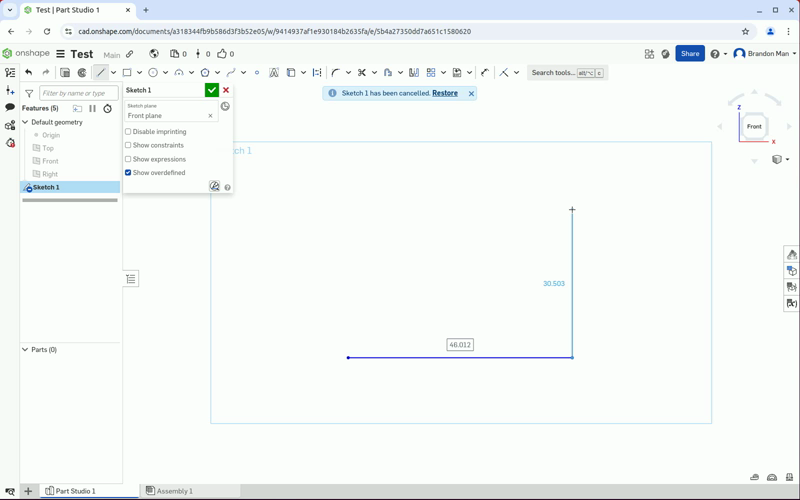
key_down(shift)
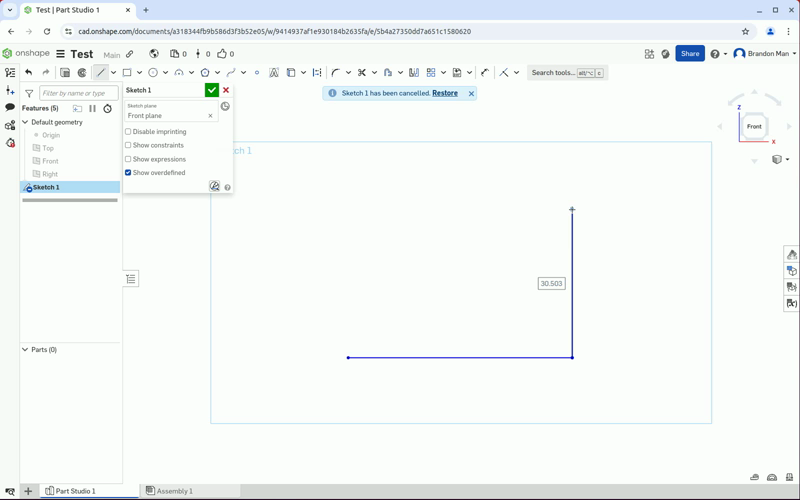
mouse_move(348, 209)
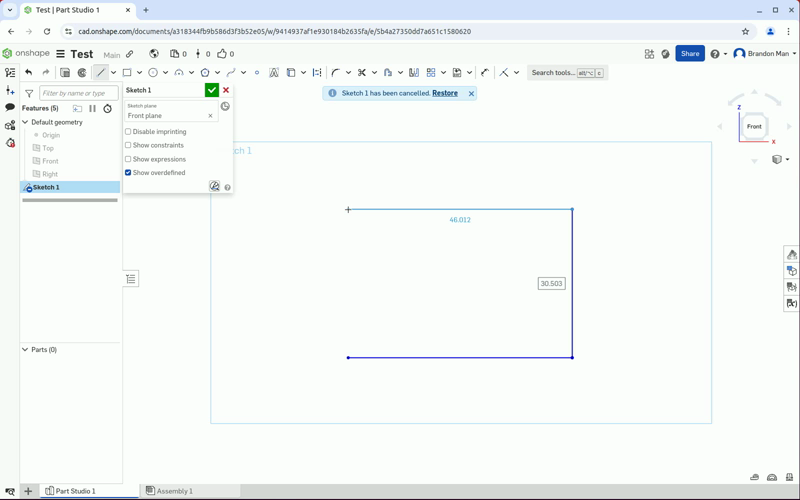
click(348, 209)
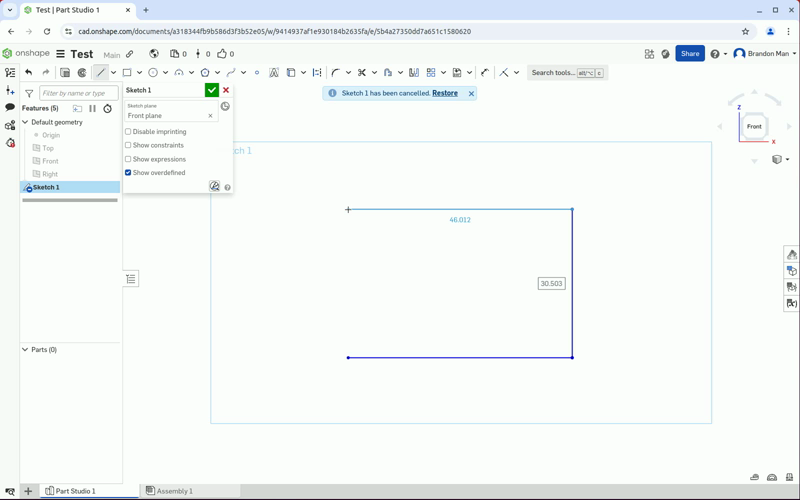
key_up(shift)
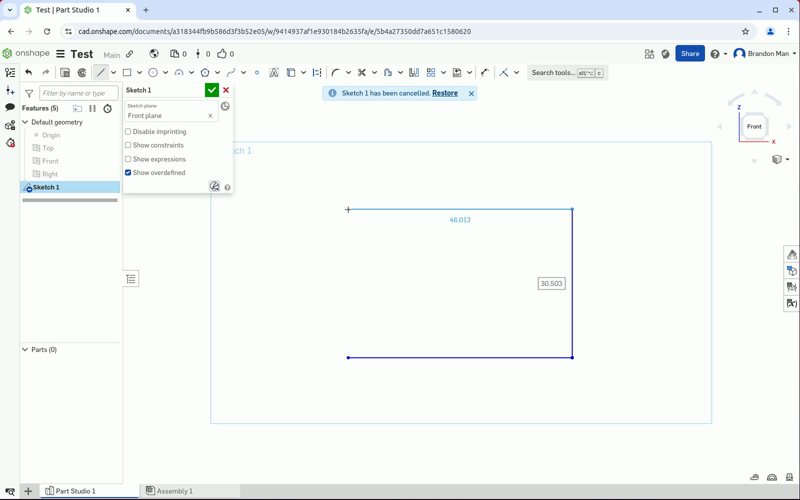
key_down(shift)
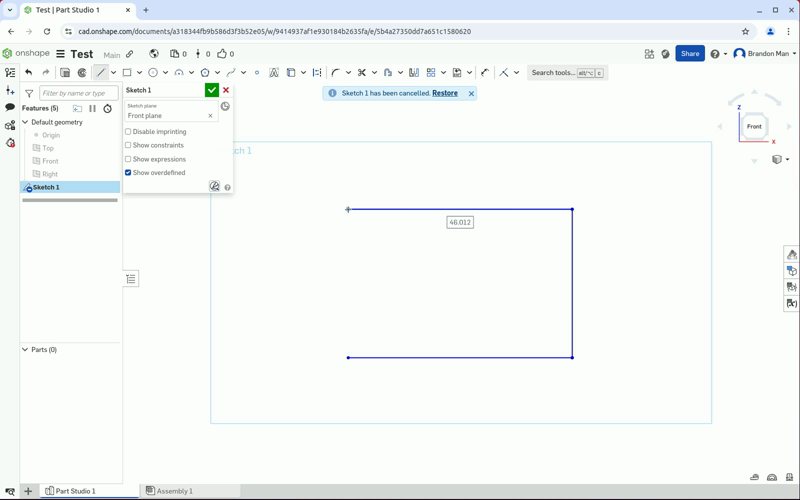
mouse_move(348, 357)
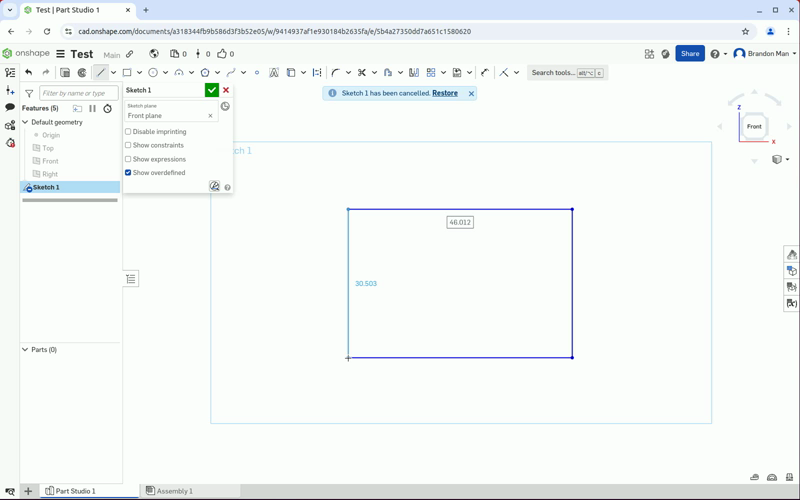
key_up(shift)
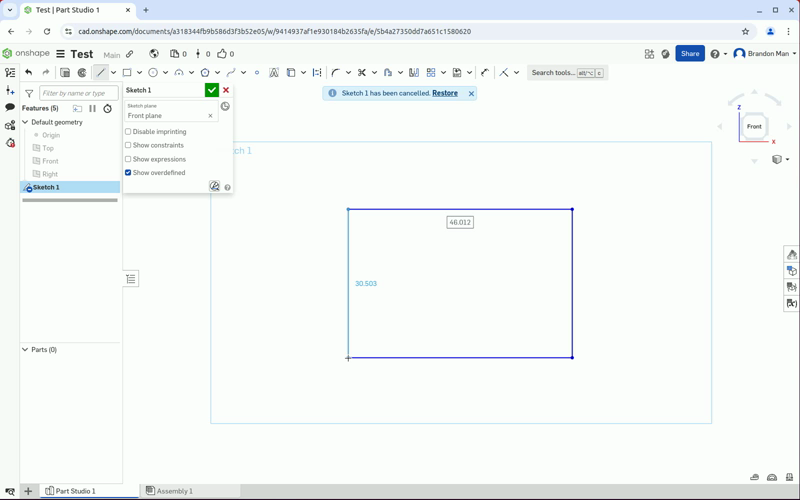
click(348, 357)
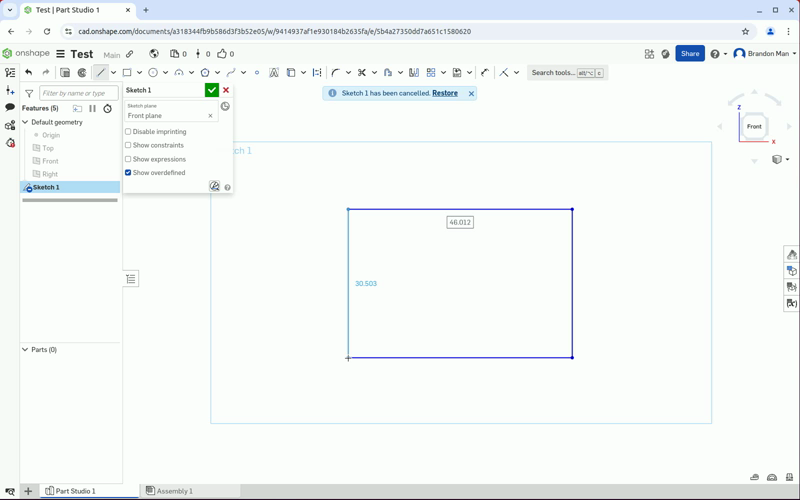
key(esc)
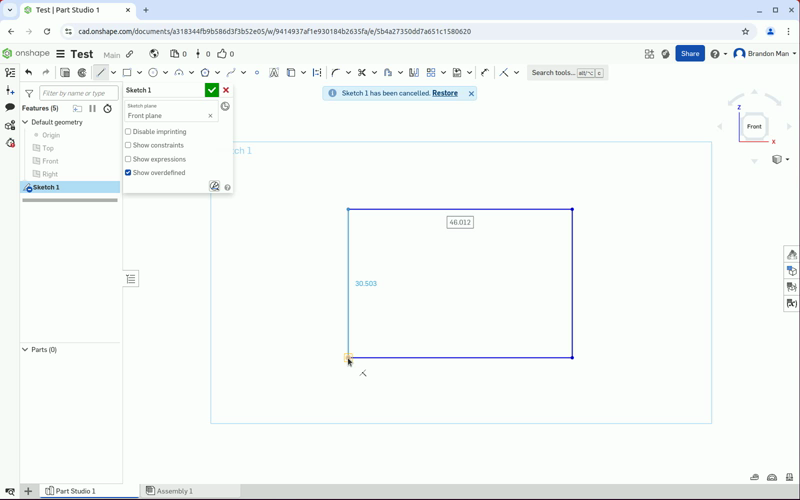
mouse_move(512, 324)
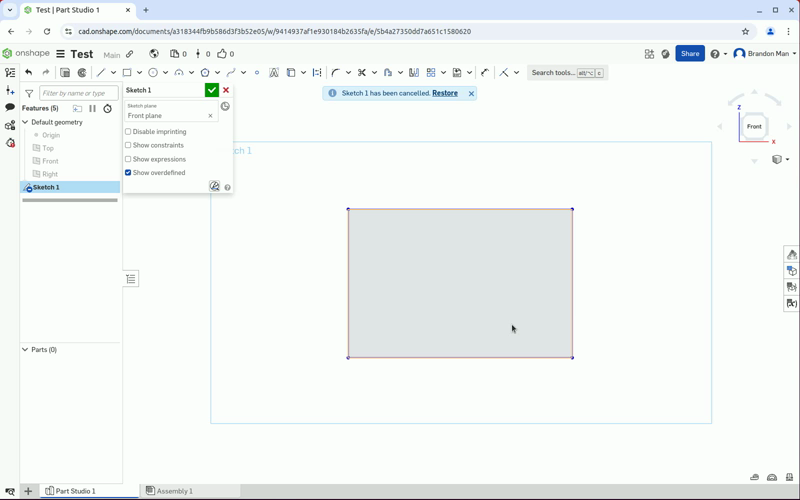
click(512, 324)
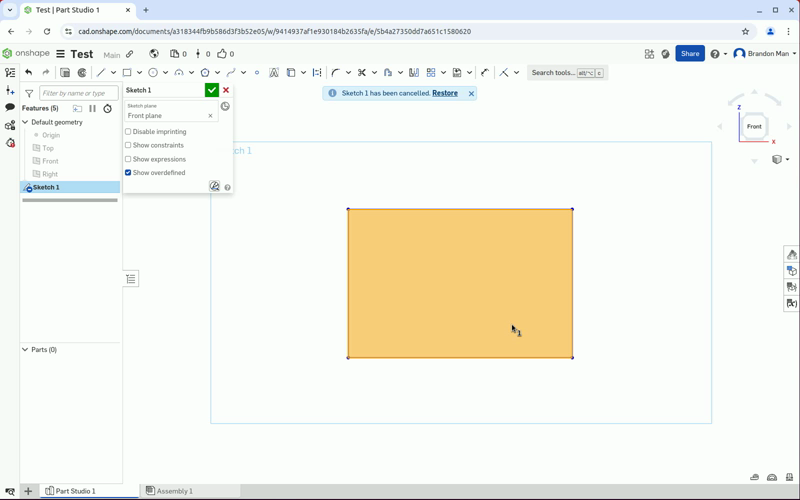
mouse_move(73, 352)
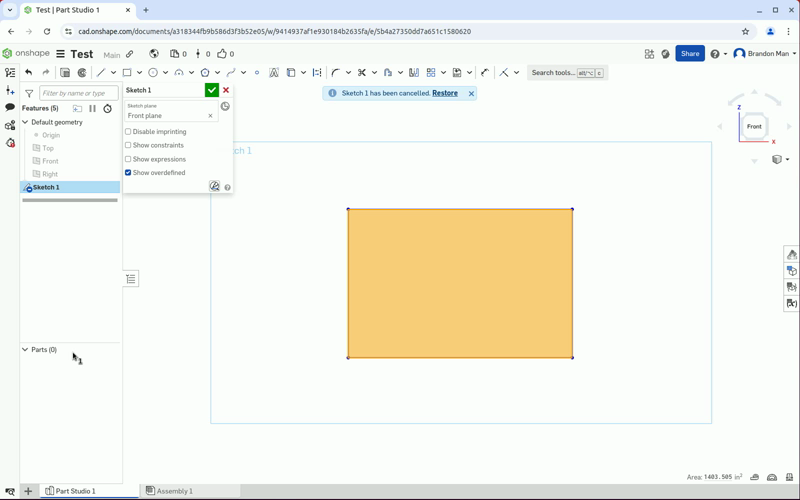
key(shift+y)
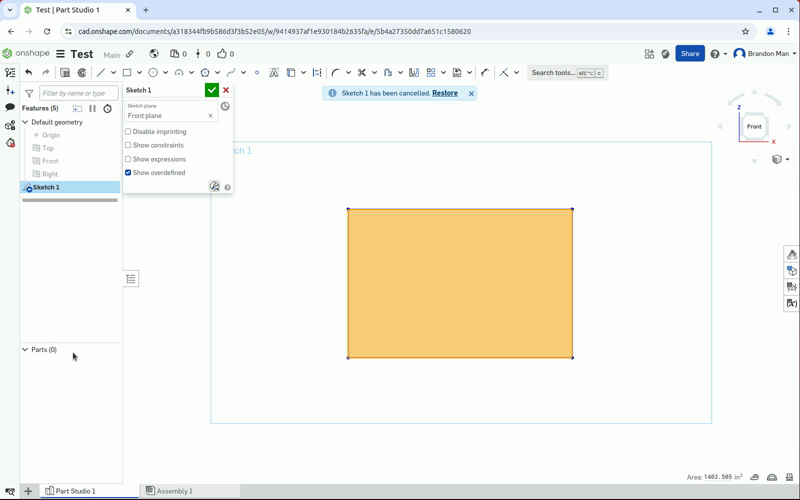
key(shift+e)
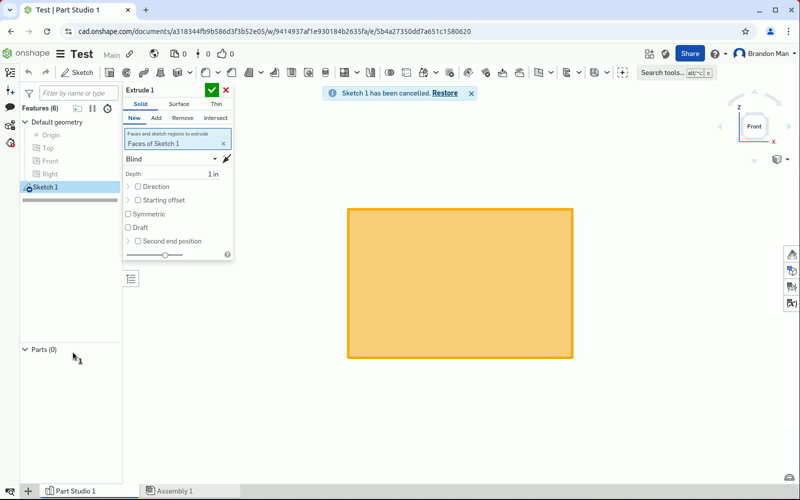
mouse_move(143, 106)
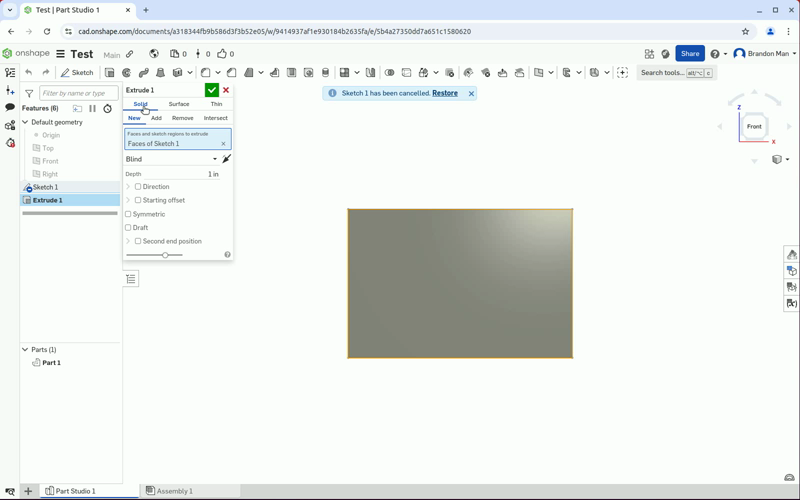
click(143, 106)
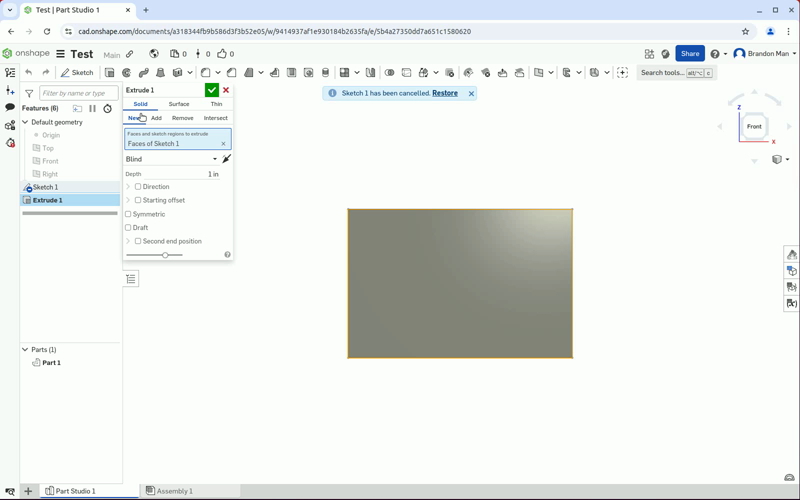
mouse_move(137, 120)
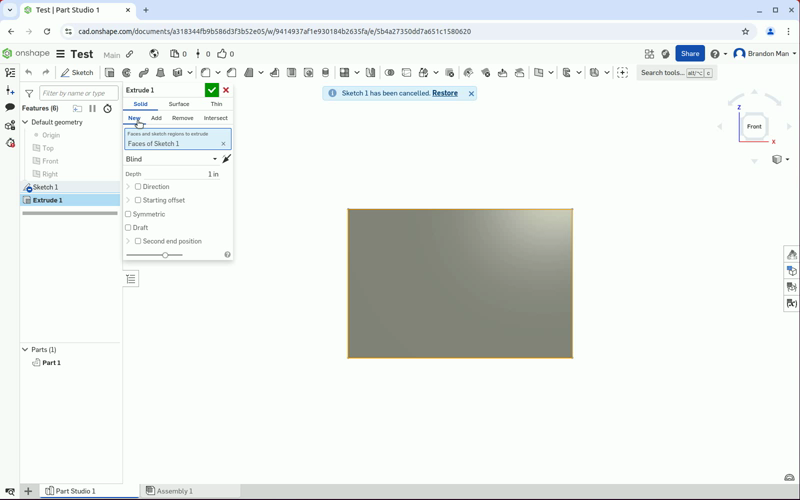
click(137, 120)
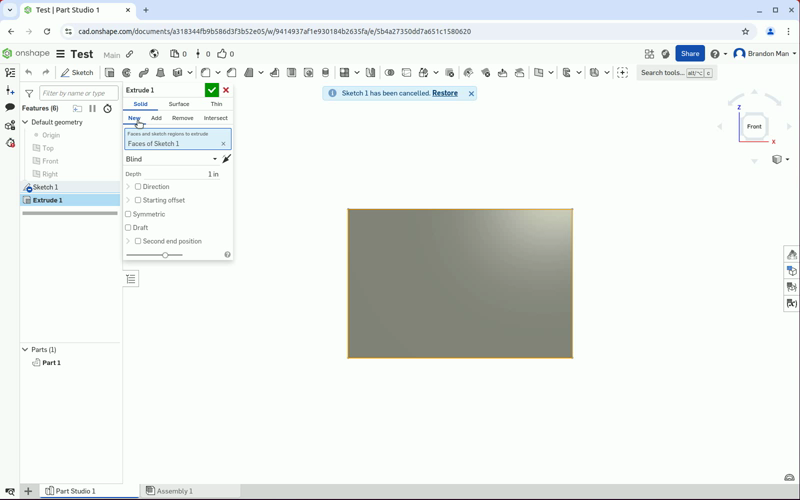
key(tab, 4)
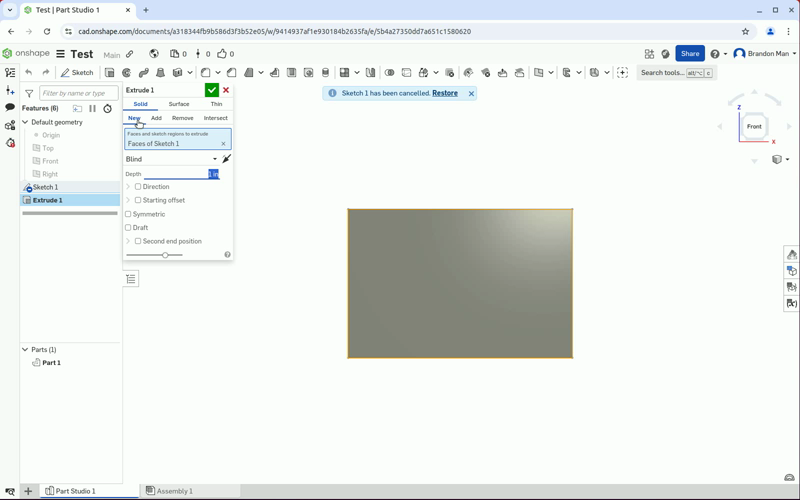
text(25.515)
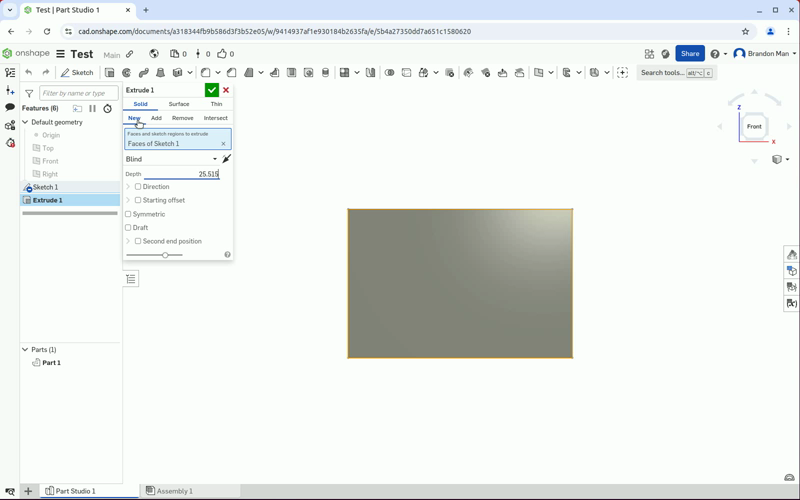
key(enter)
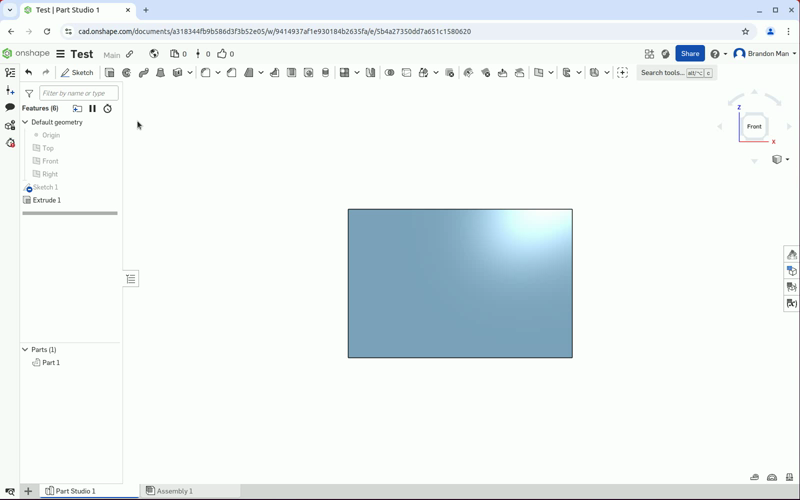
key(shift+h)
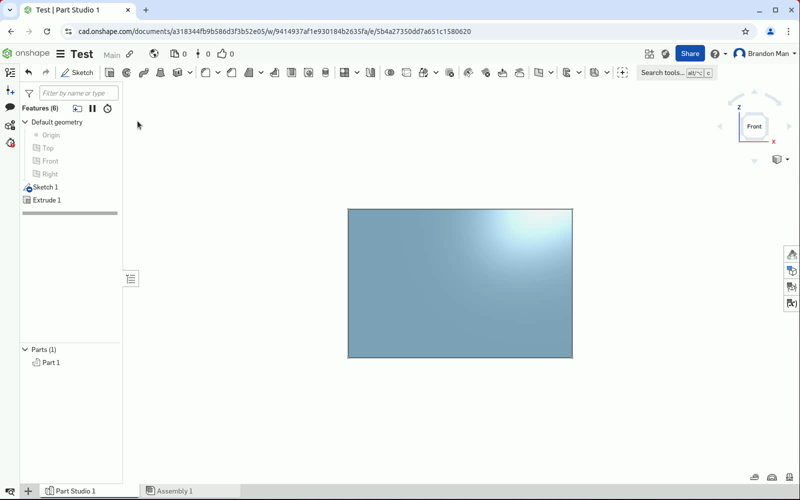
key(shift+h)
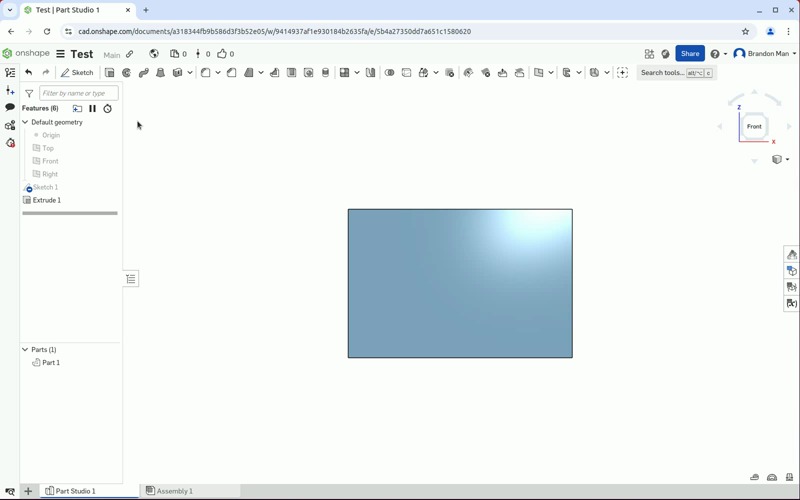
mouse_move(73, 189)
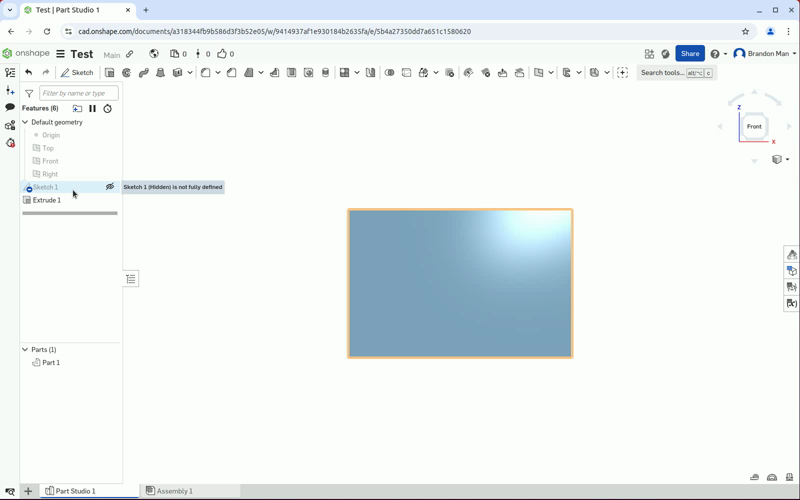
click(73, 189)
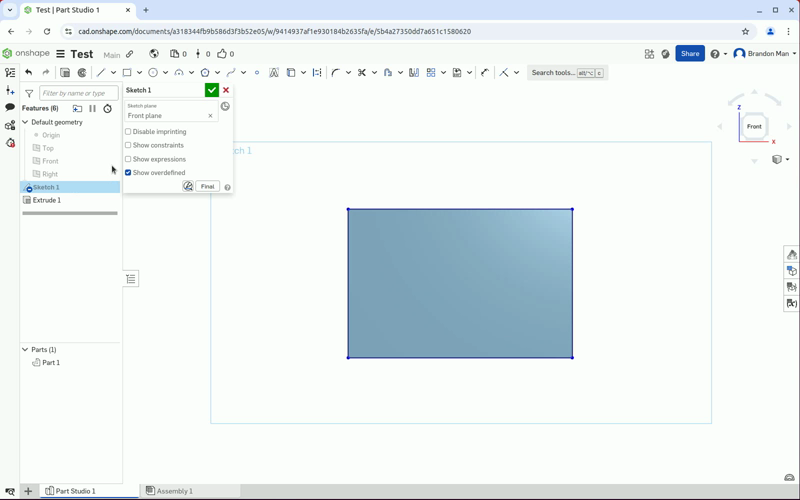
mouse_move(229, 92)
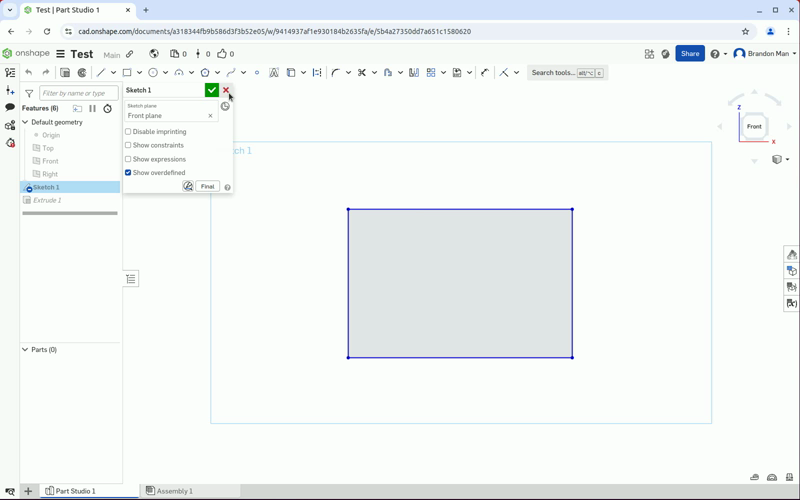
click(229, 92)
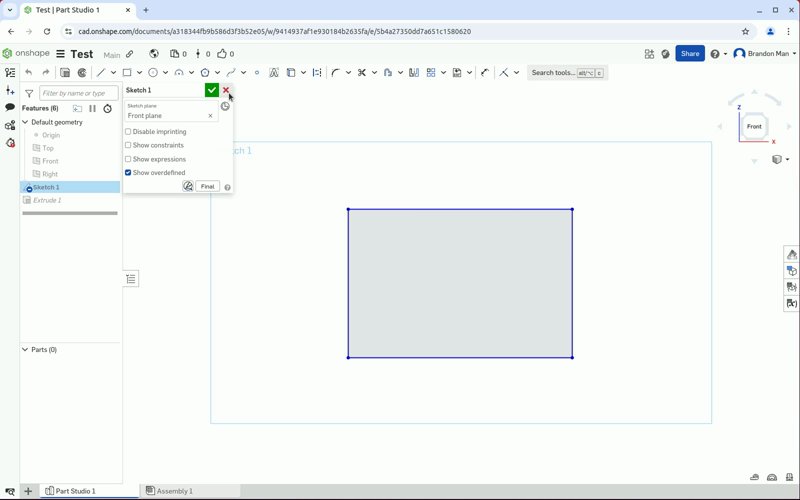
key(shift+s)
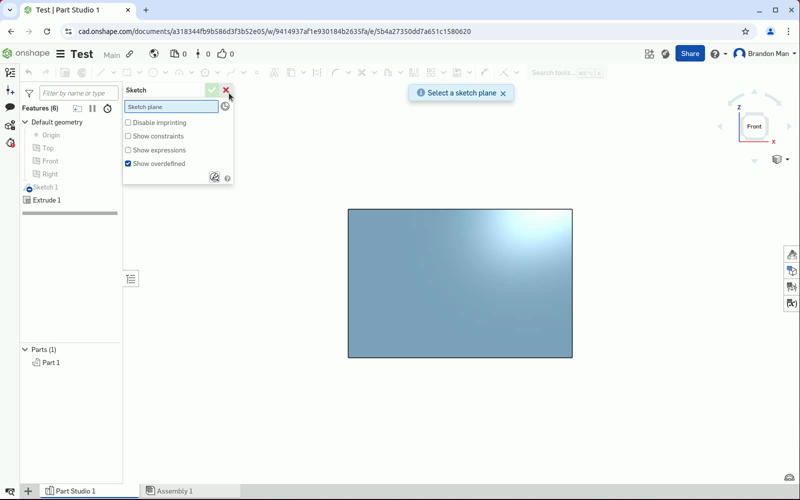
mouse_move(73, 163)
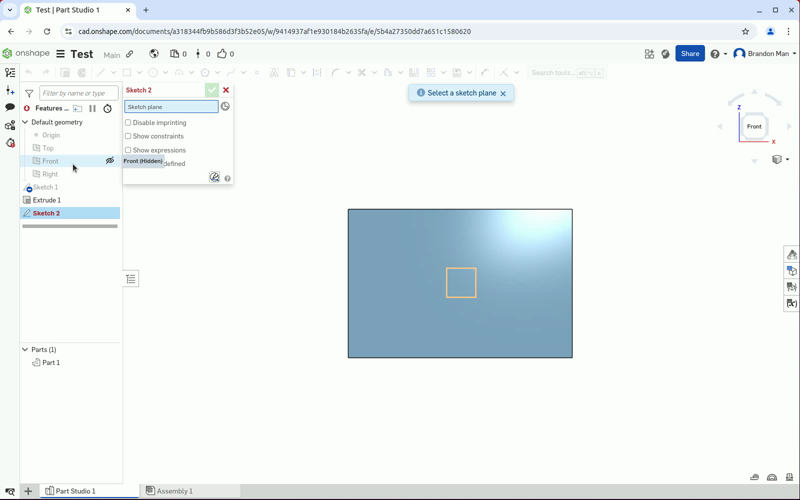
click(73, 163)
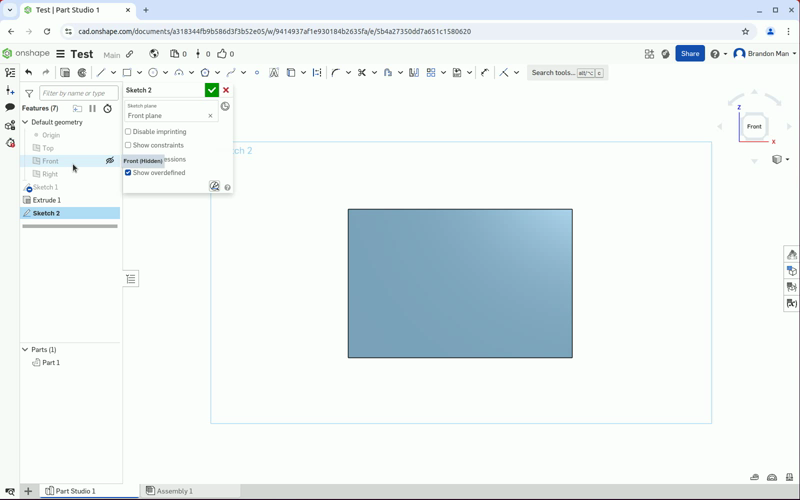
mouse_move(73, 352)
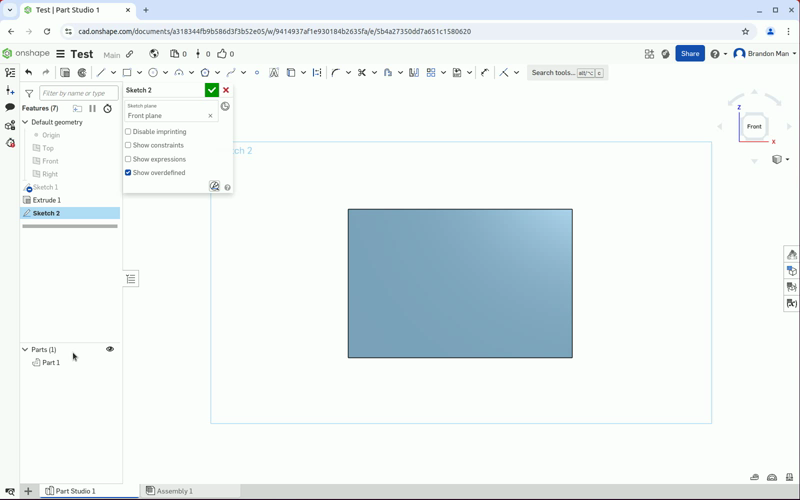
key(y)
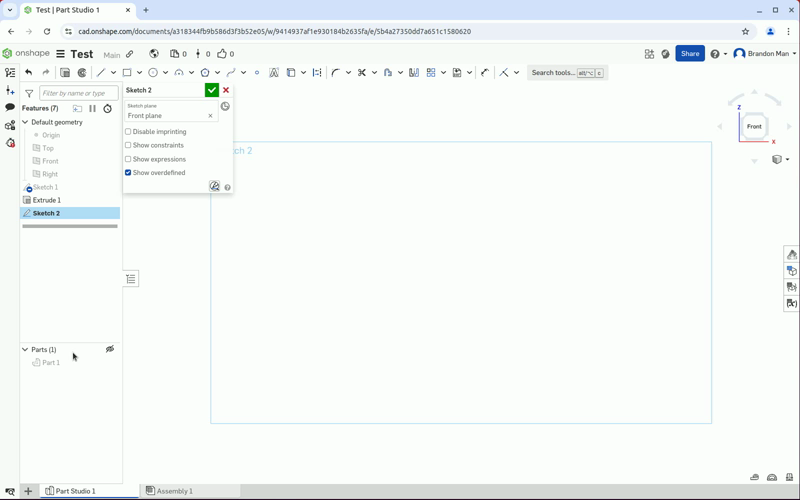
key(c)
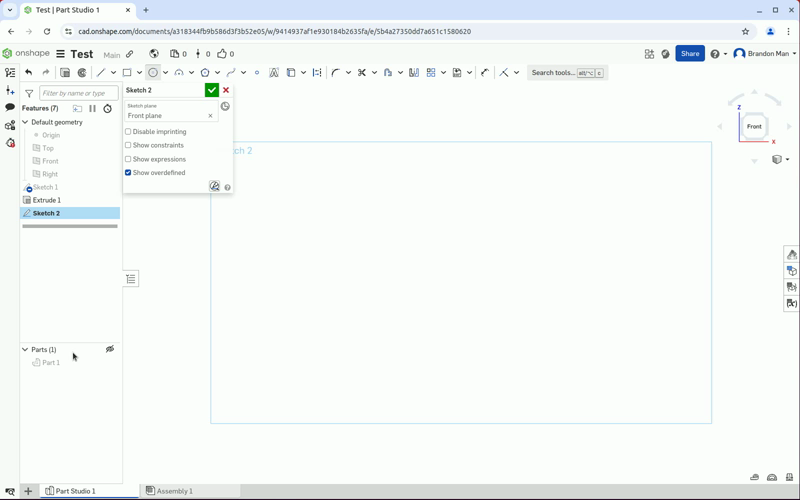
key_down(shift)
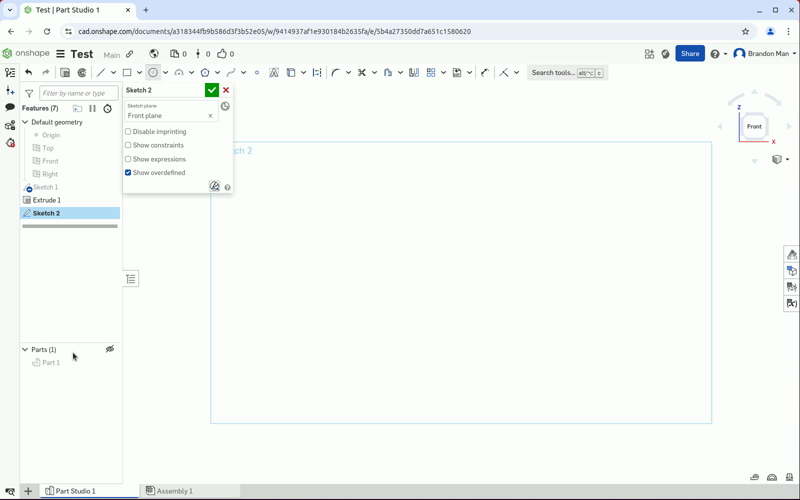
mouse_move(461, 230)
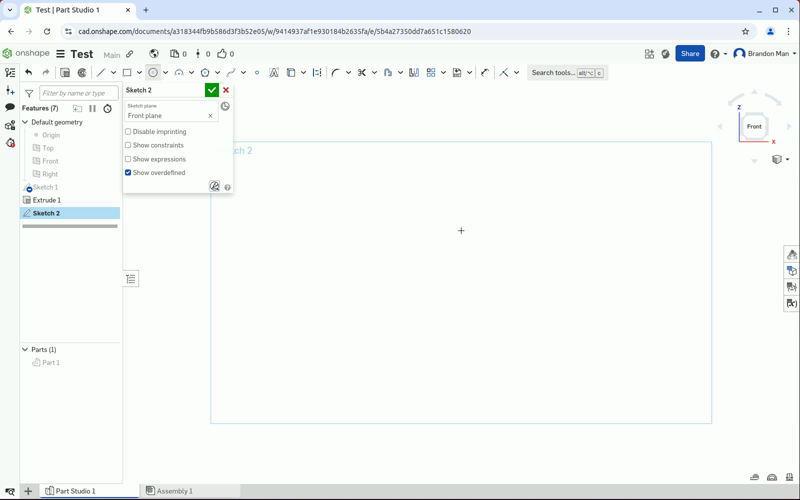
click(461, 230)
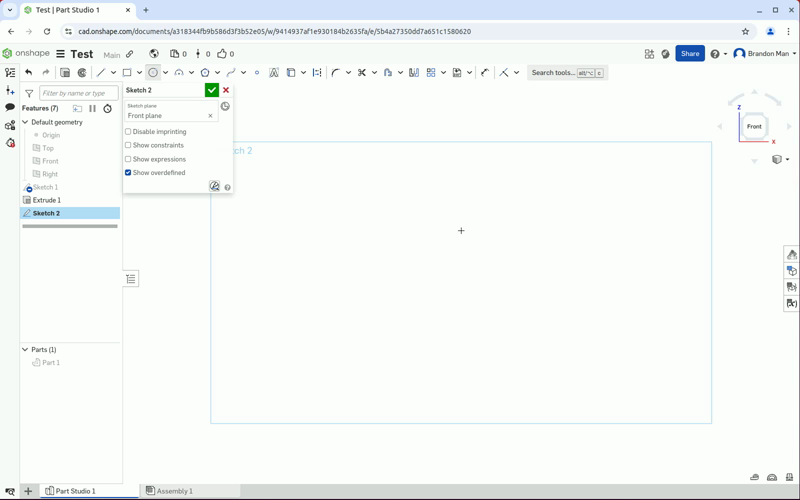
key_up(shift)
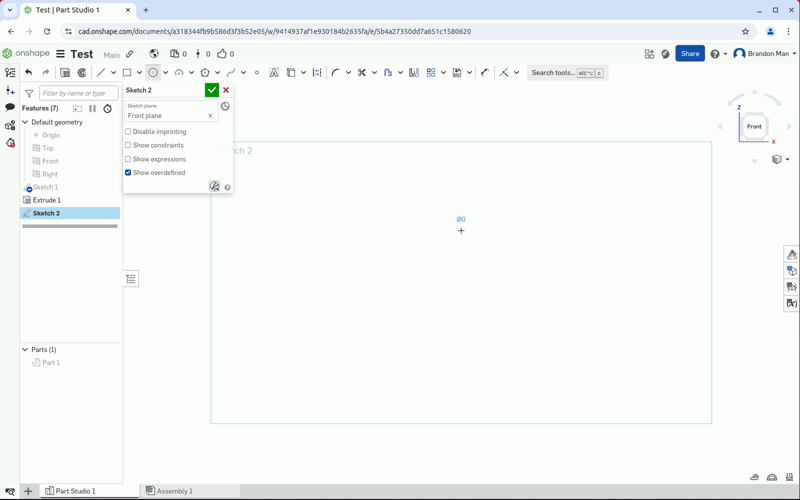
mouse_move(518, 230)
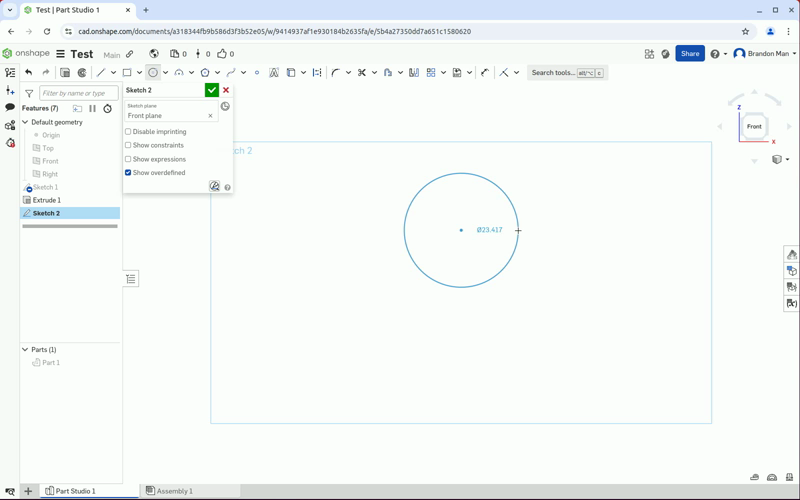
click(518, 230)
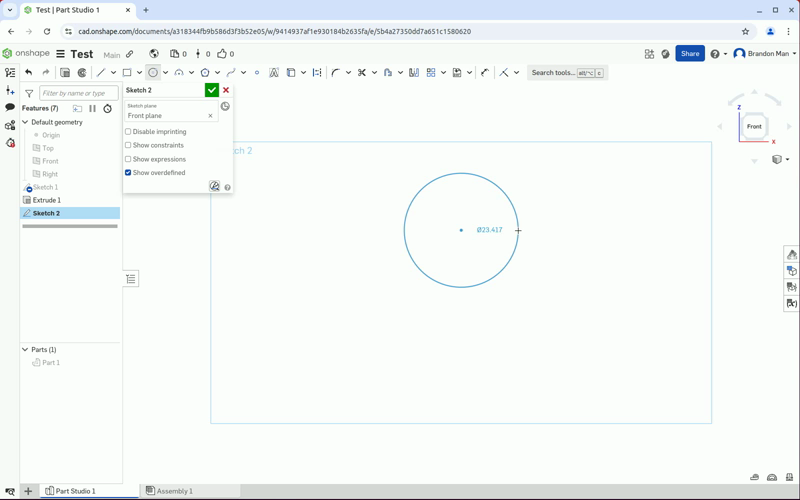
key(esc)
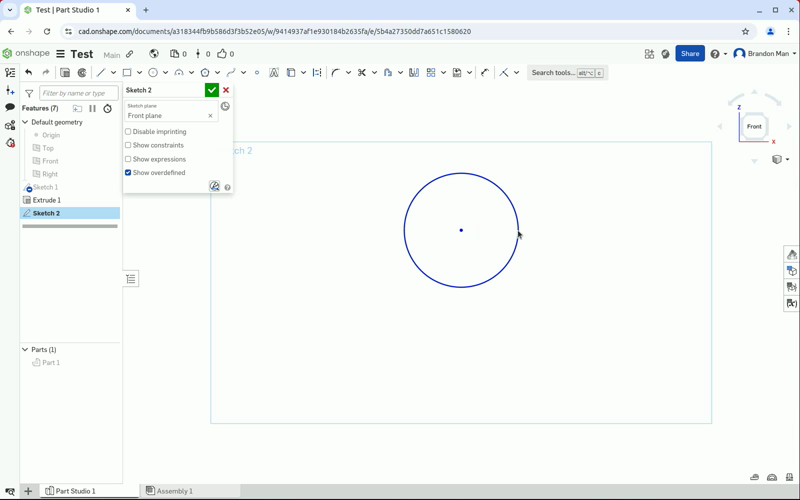
mouse_move(428, 239)
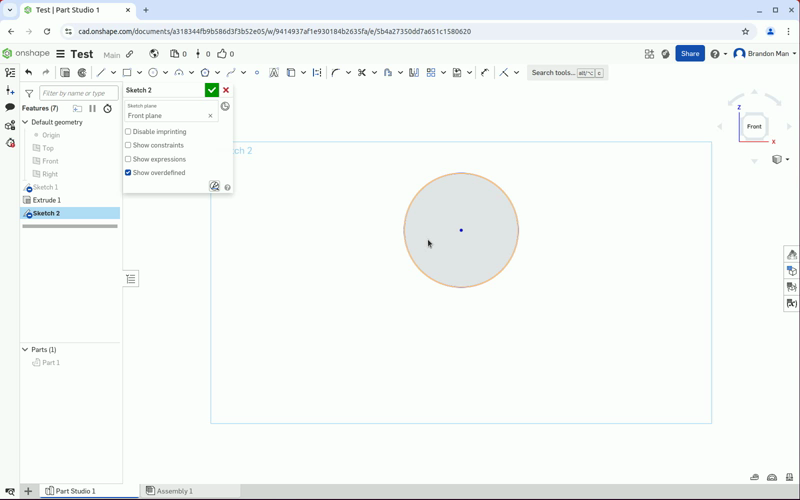
click(428, 239)
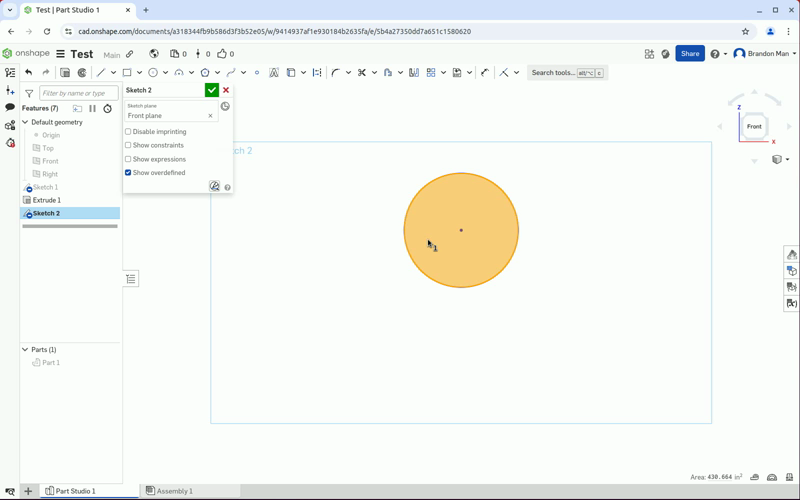
mouse_move(73, 352)
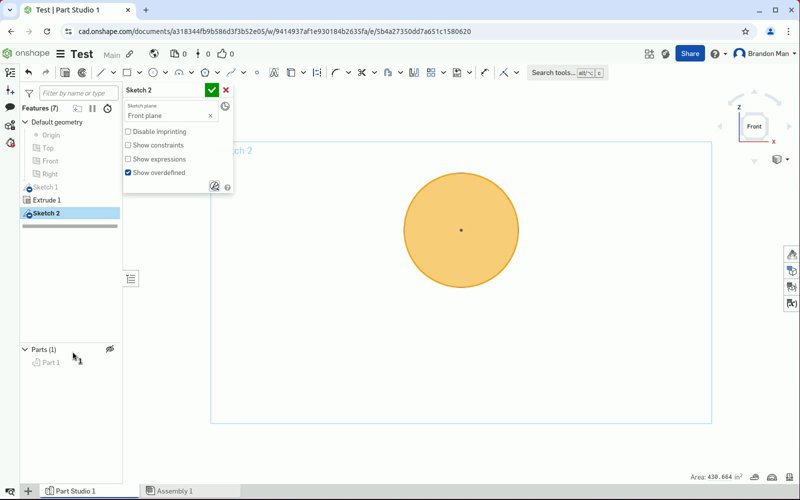
key(shift+y)
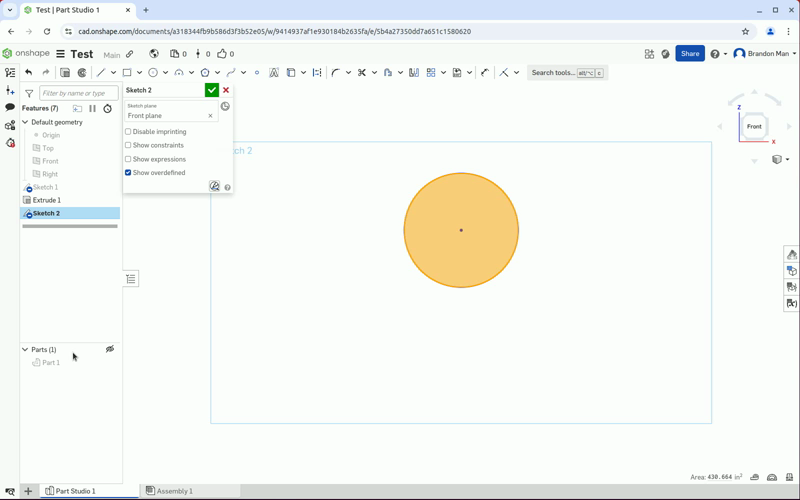
key(shift+e)
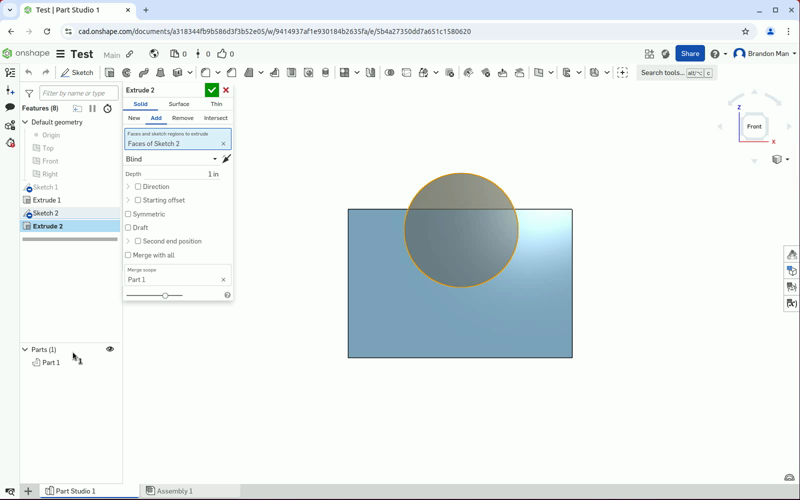
mouse_move(143, 106)
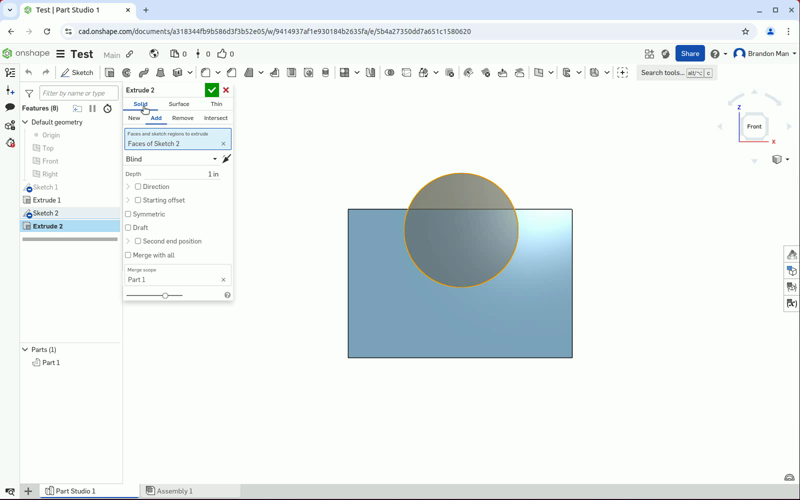
click(143, 106)
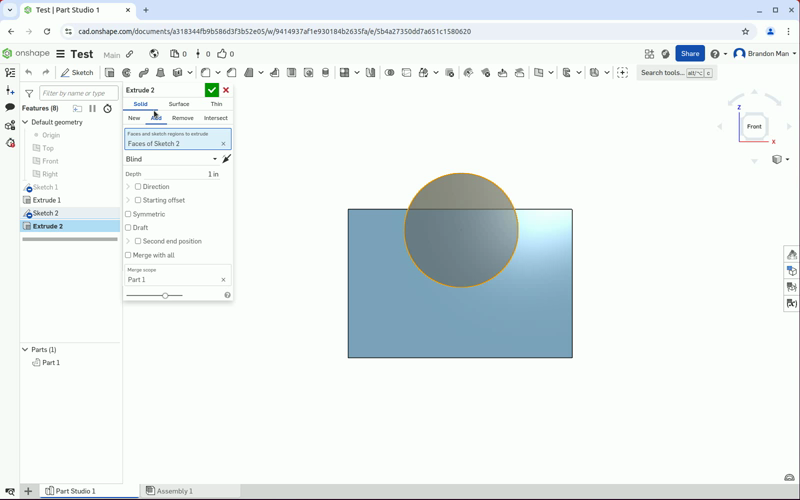
mouse_move(186, 120)
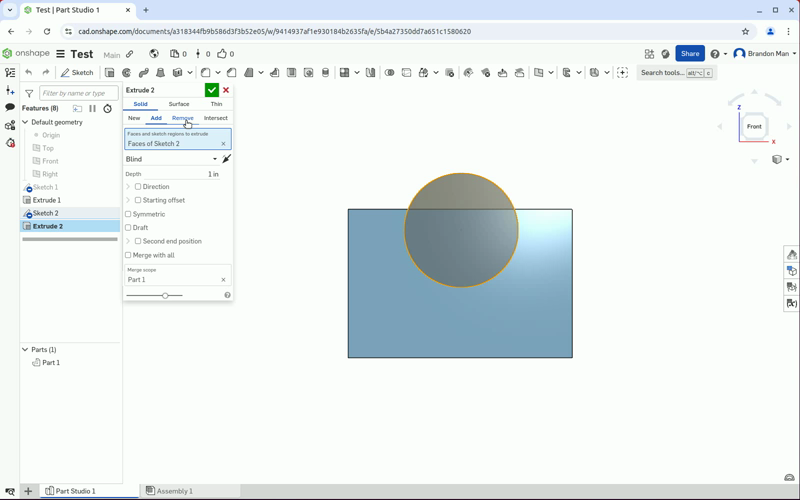
click(186, 120)
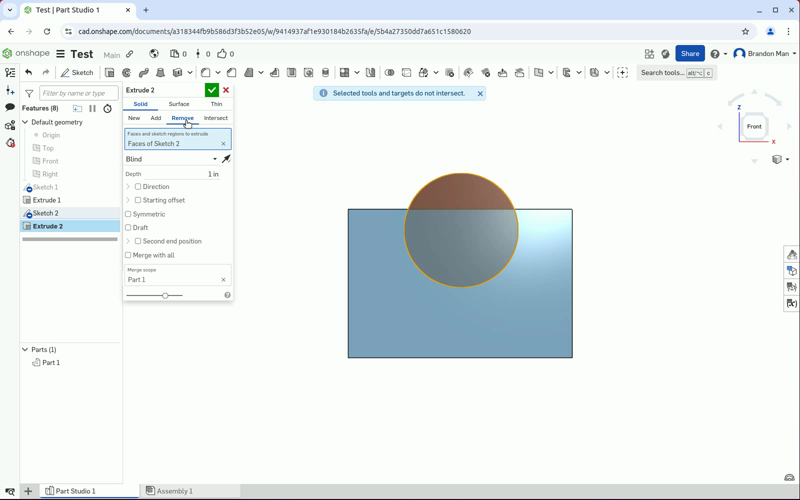
key(tab, 4)
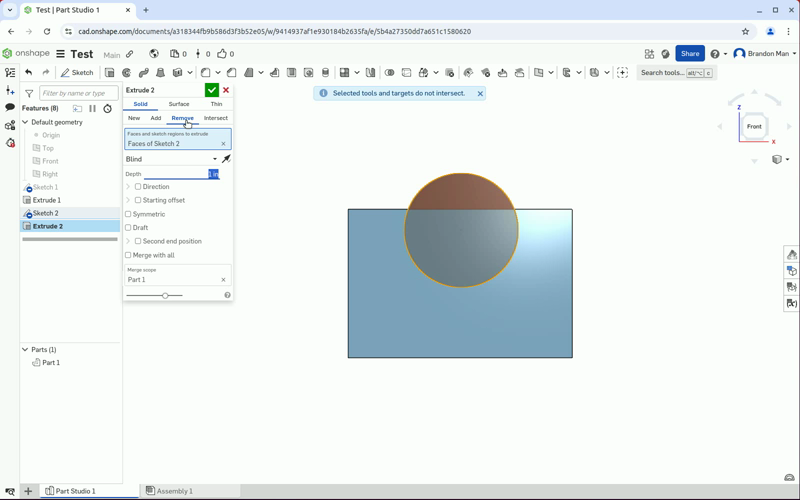
text(25.515)
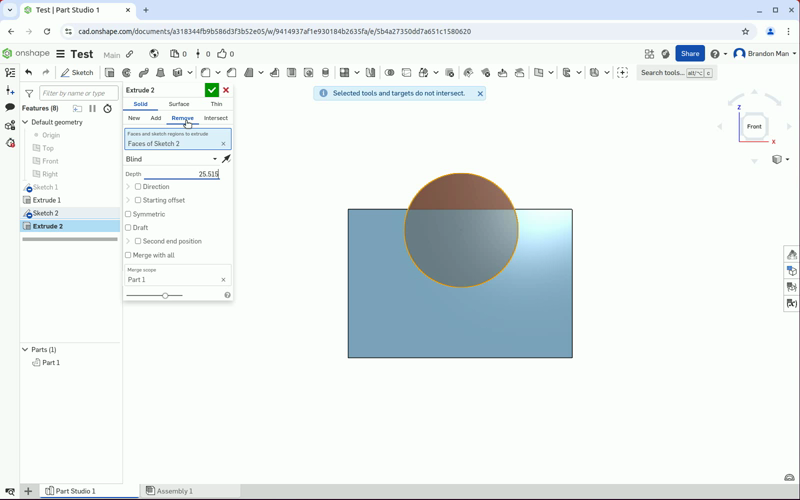
key(tab, 6)
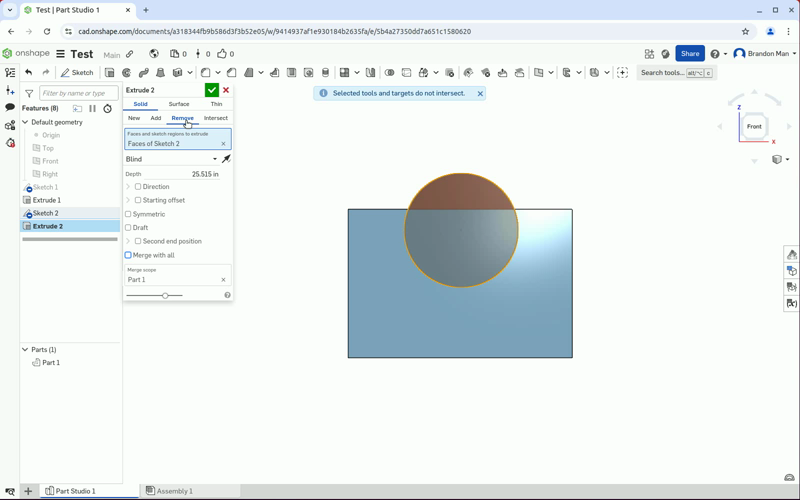
key(space)
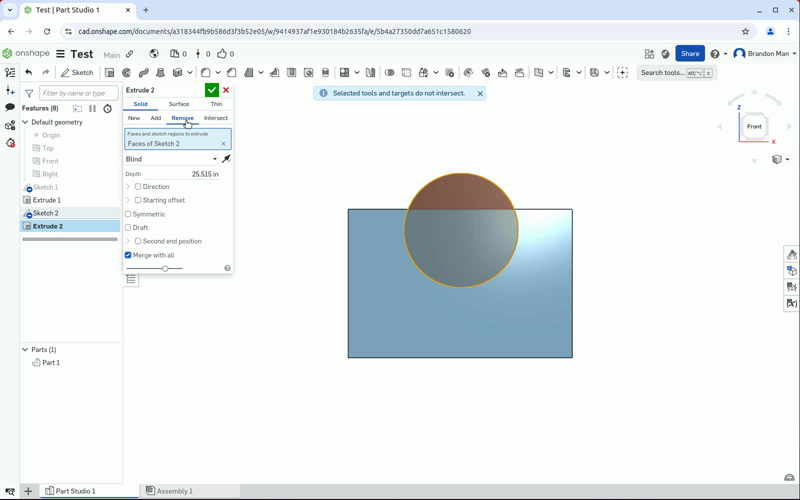
key(enter)
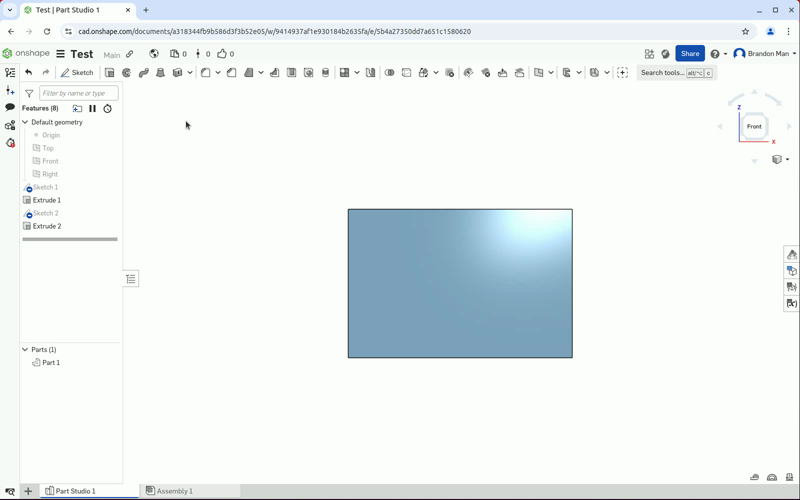
key(shift+h)
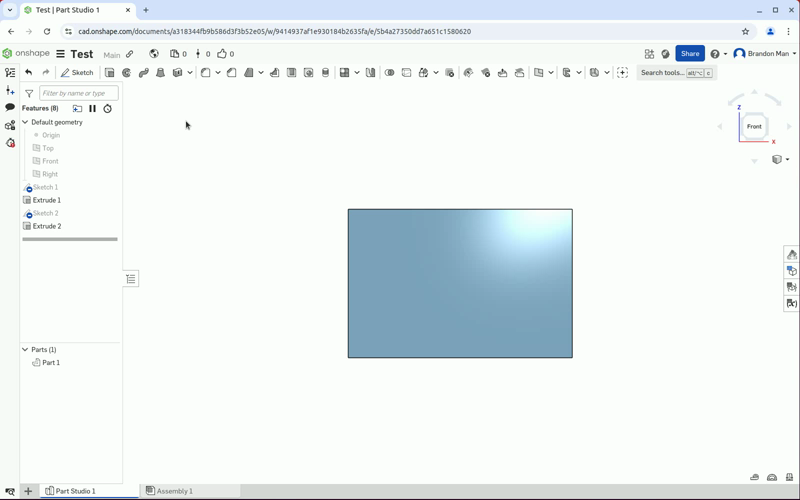
key(shift+h)
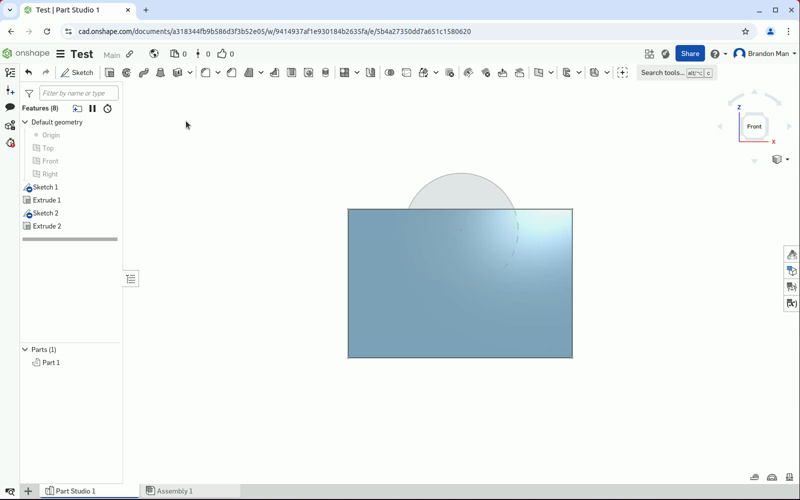
key(shift+7)
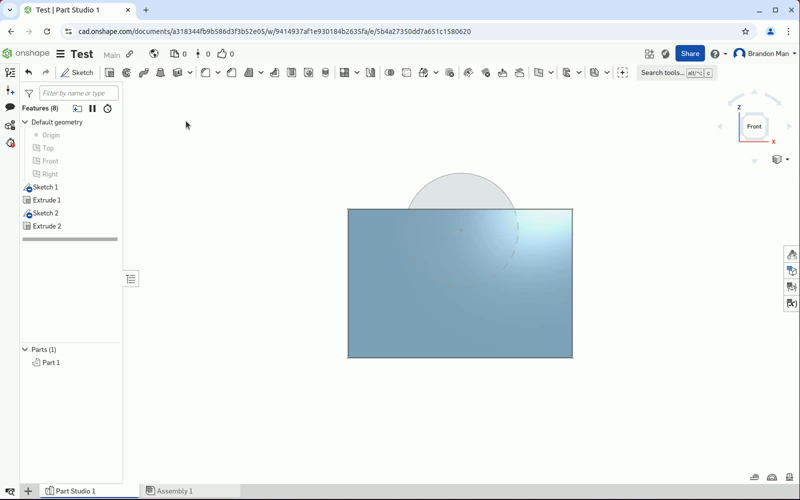
key(left, 2)
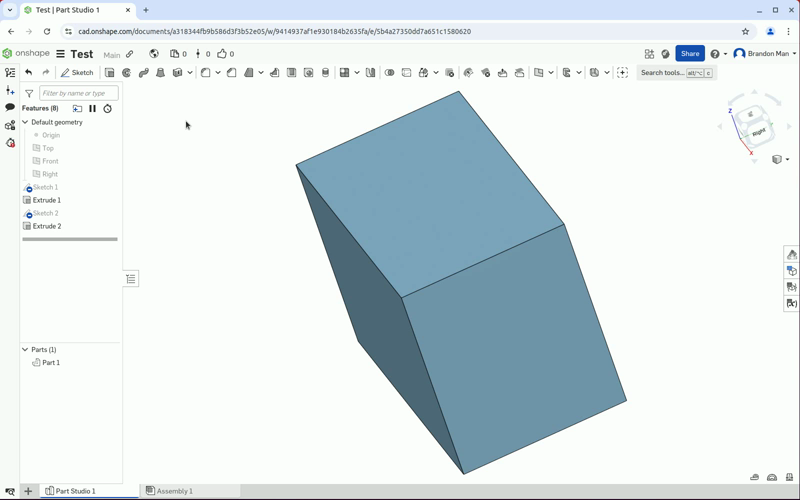
key(down, 2)
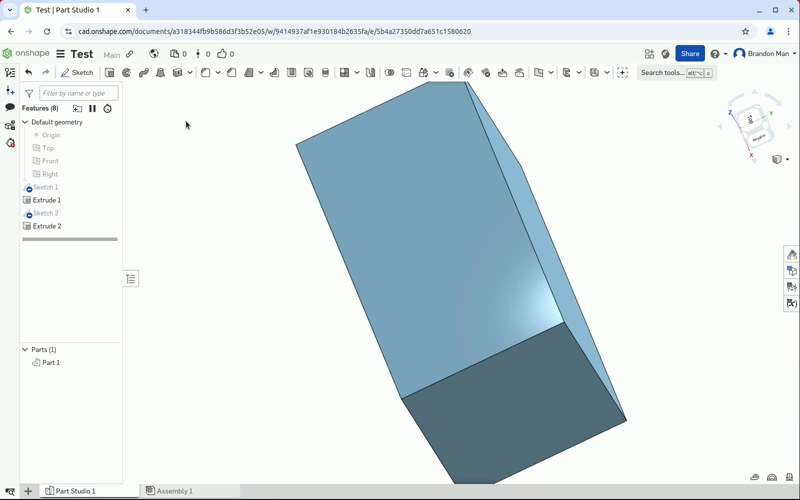
key(up, 2)
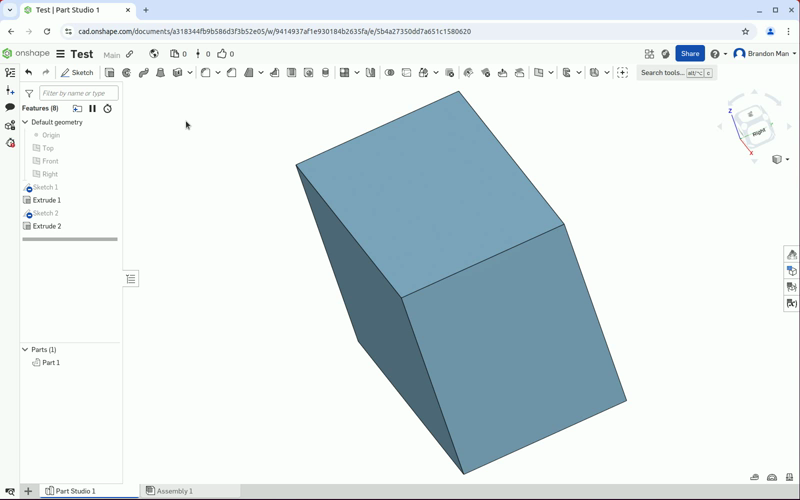
key(right, 2)
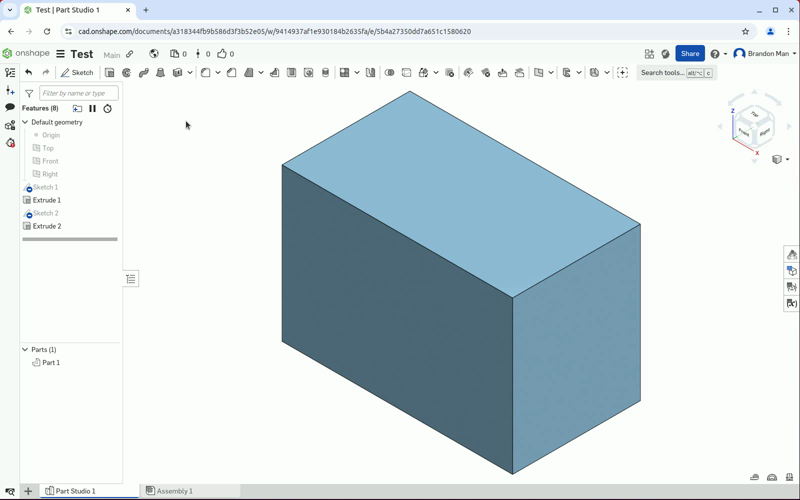
mouse_move(73, 189)
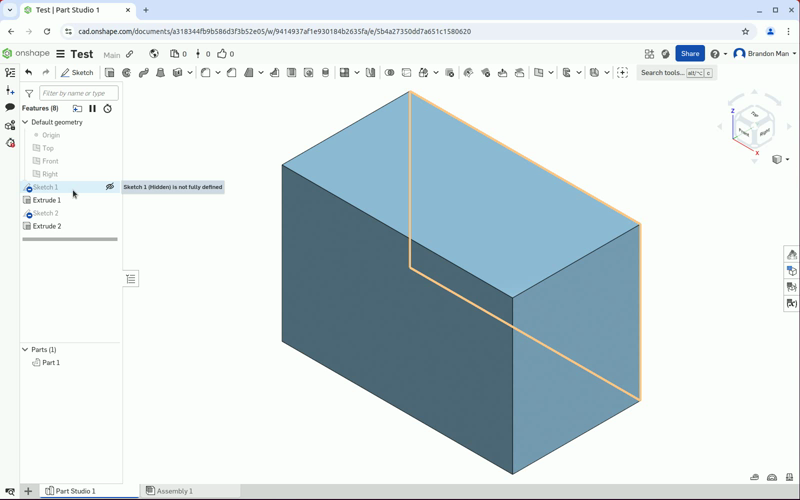
click(73, 189)